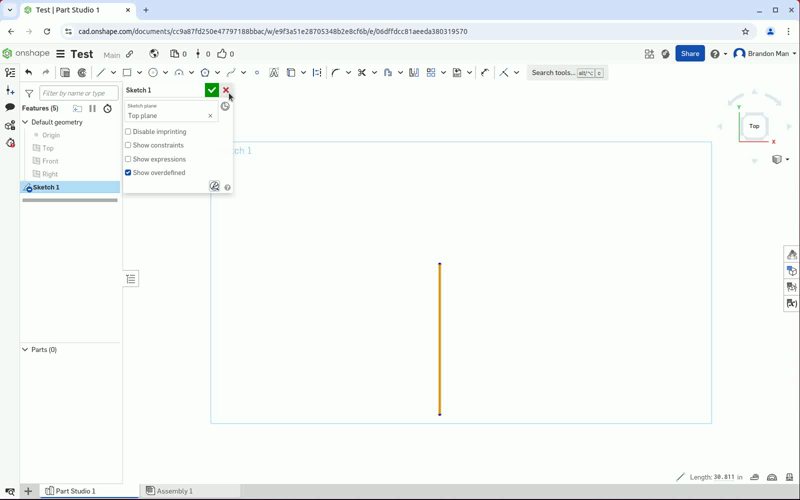
key(shift+h)
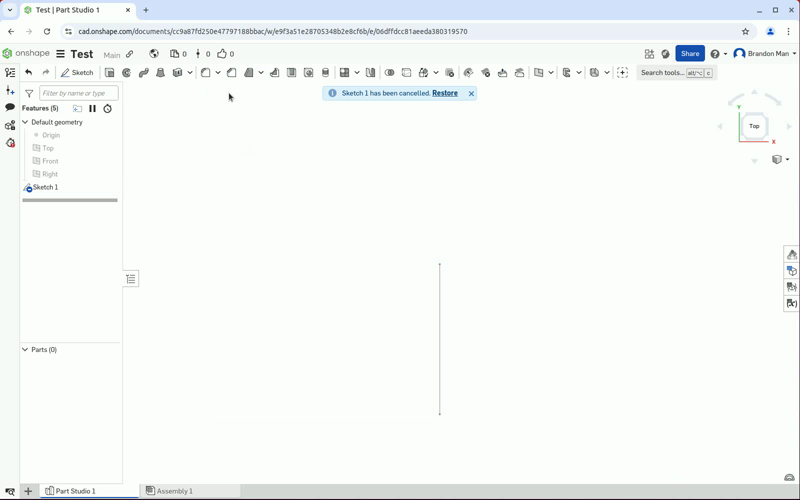
key(shift+s)
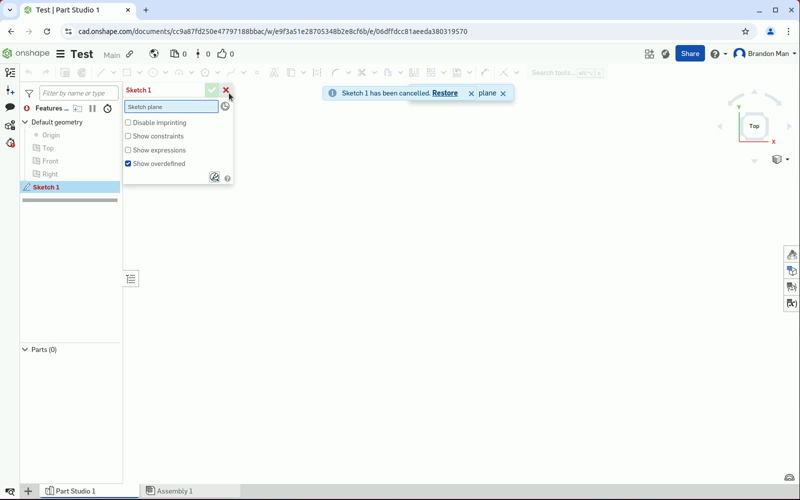
mouse_move(73, 150)
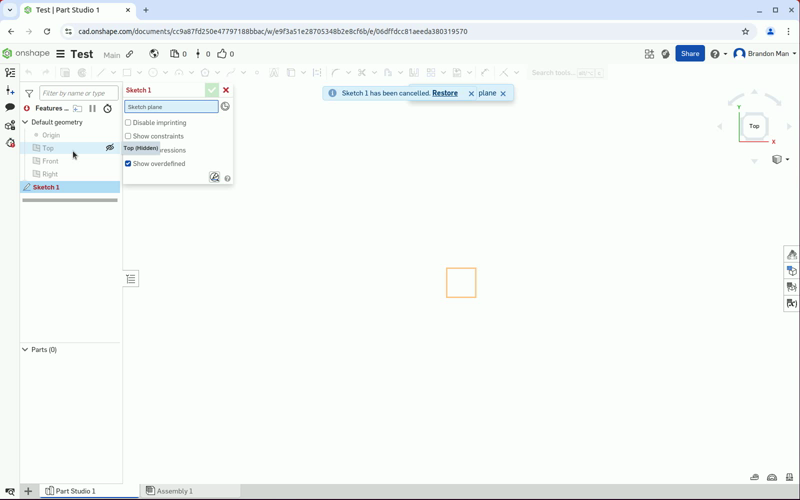
click(73, 150)
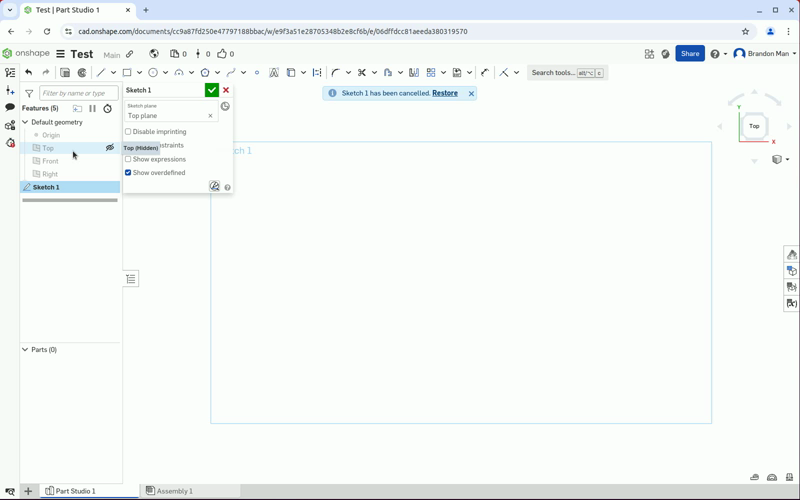
mouse_move(73, 352)
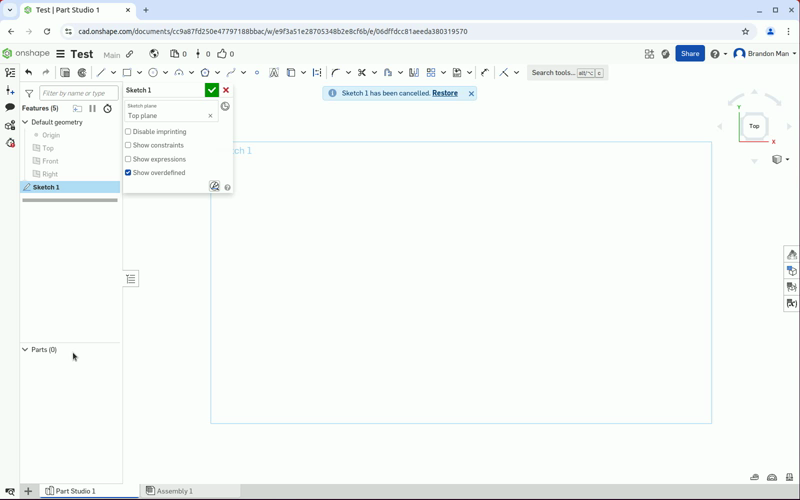
key(y)
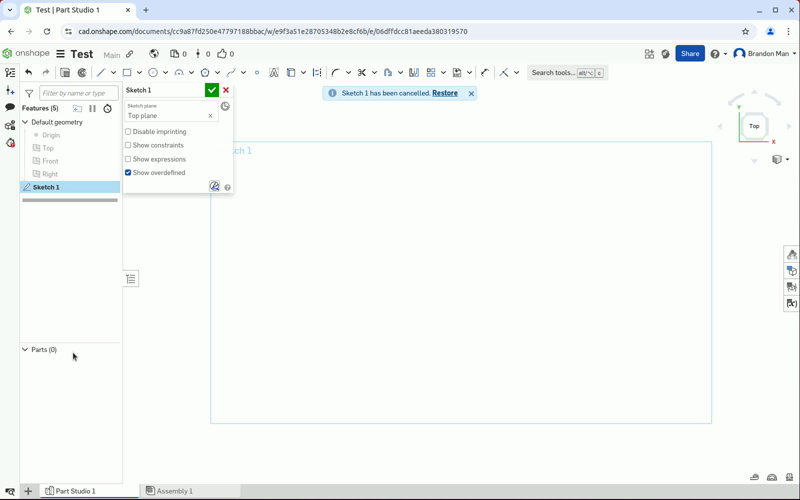
key(l)
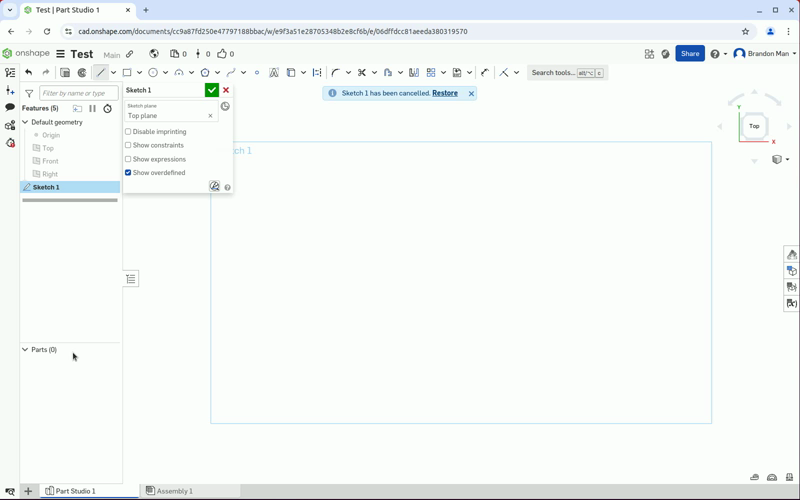
key_down(shift)
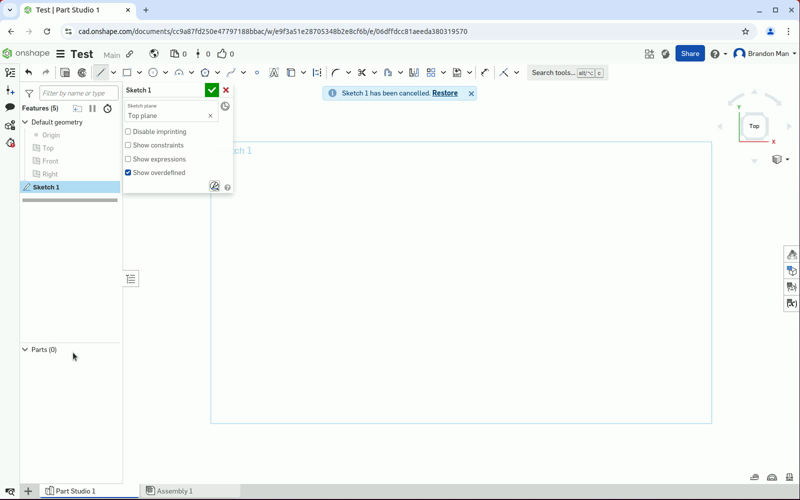
mouse_move(348, 373)
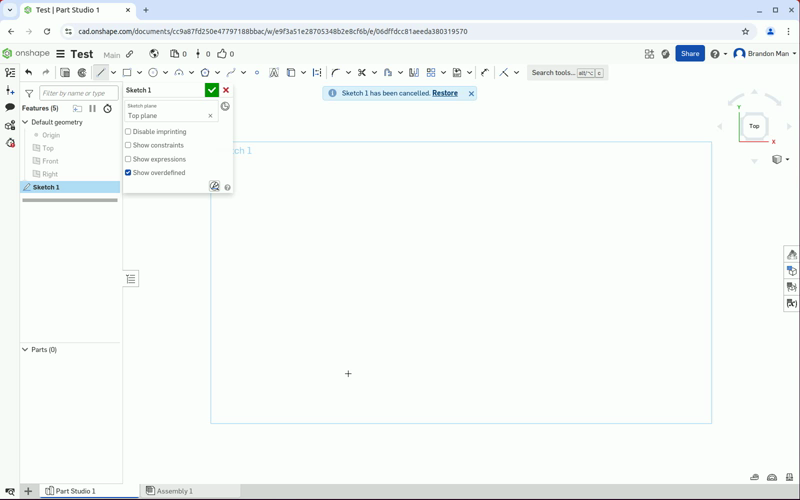
click(348, 373)
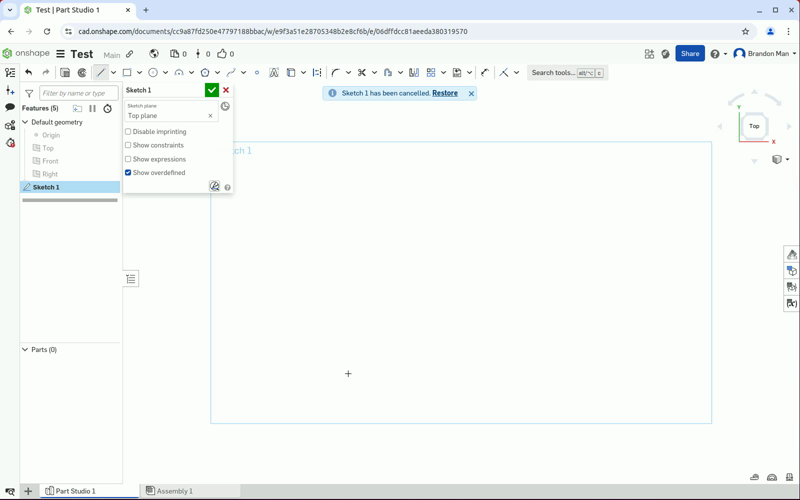
key_up(shift)
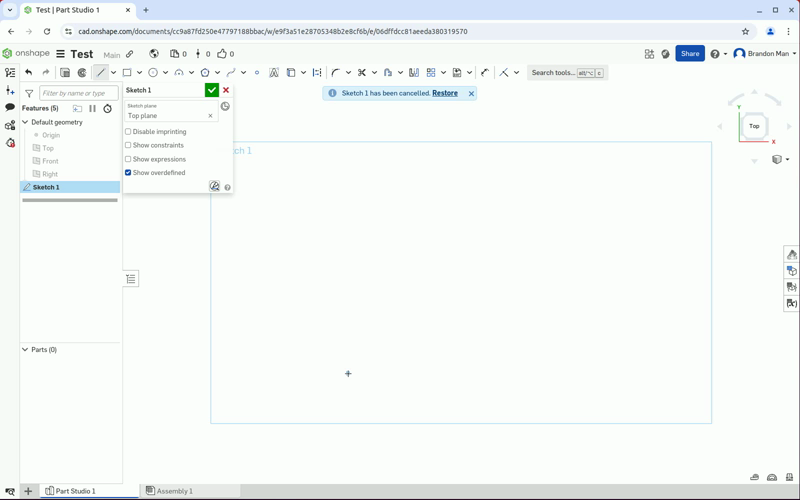
key_down(shift)
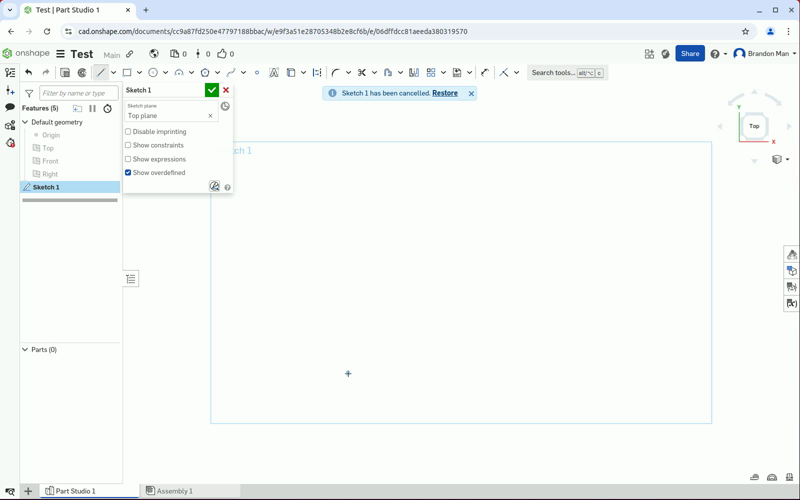
mouse_move(572, 373)
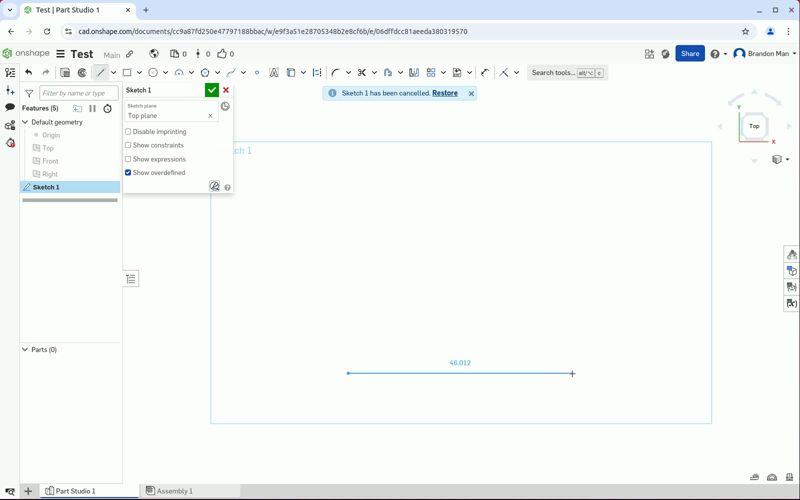
click(572, 373)
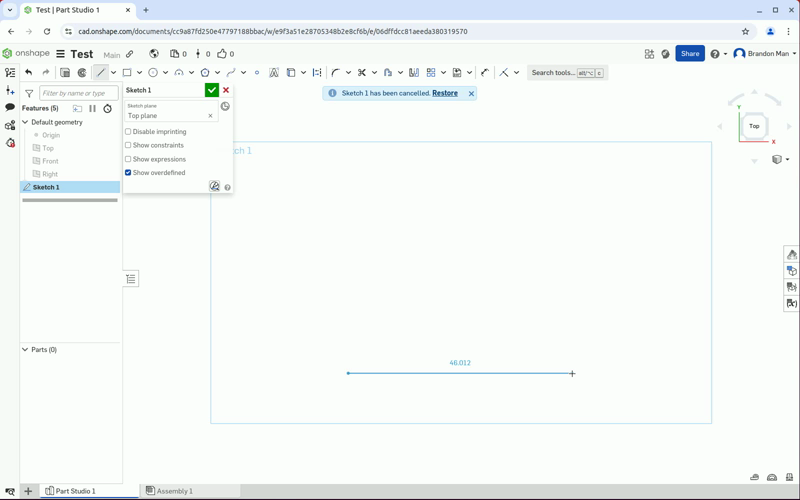
key_up(shift)
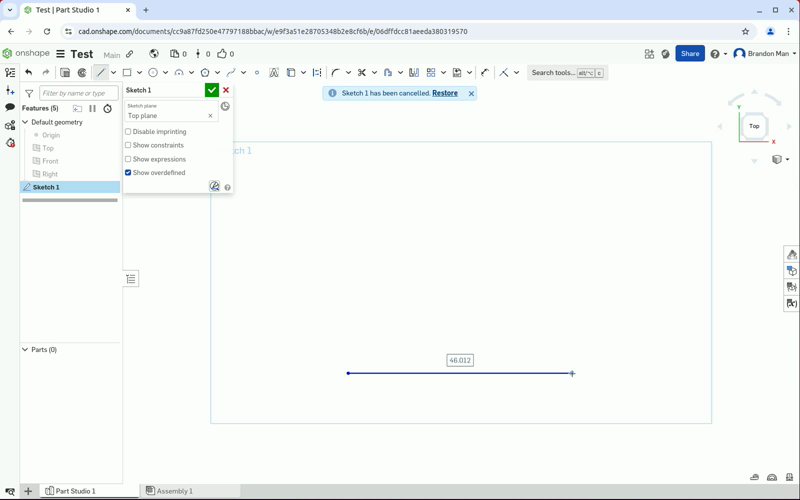
key_down(shift)
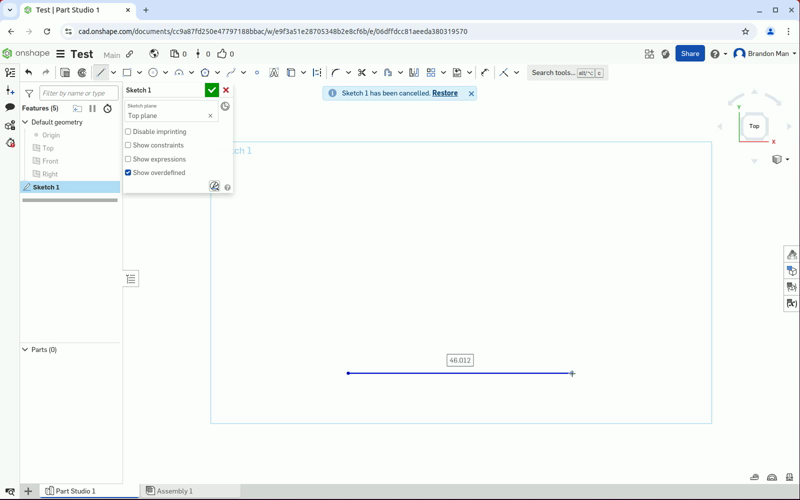
mouse_move(572, 194)
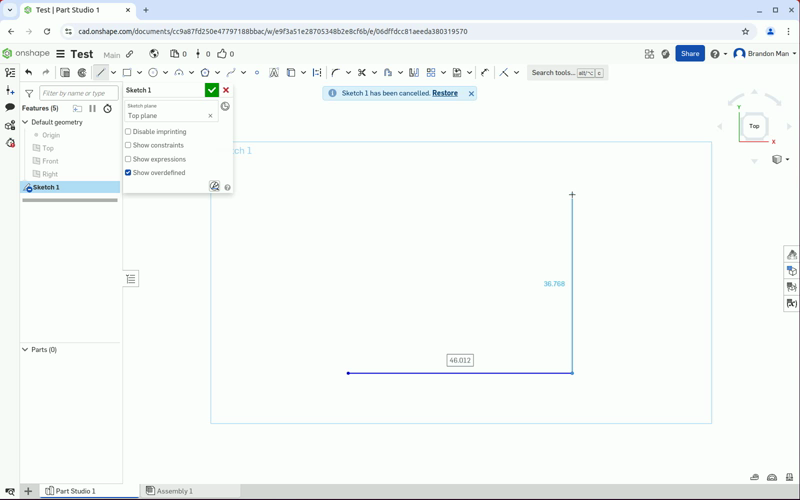
click(572, 194)
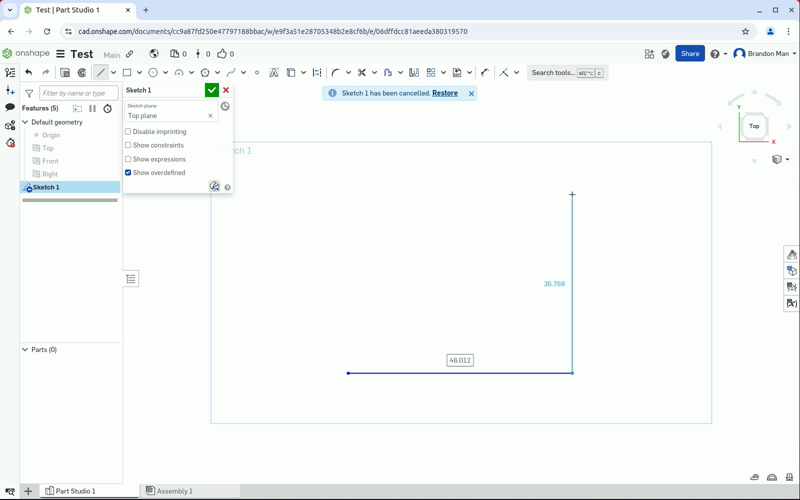
key_up(shift)
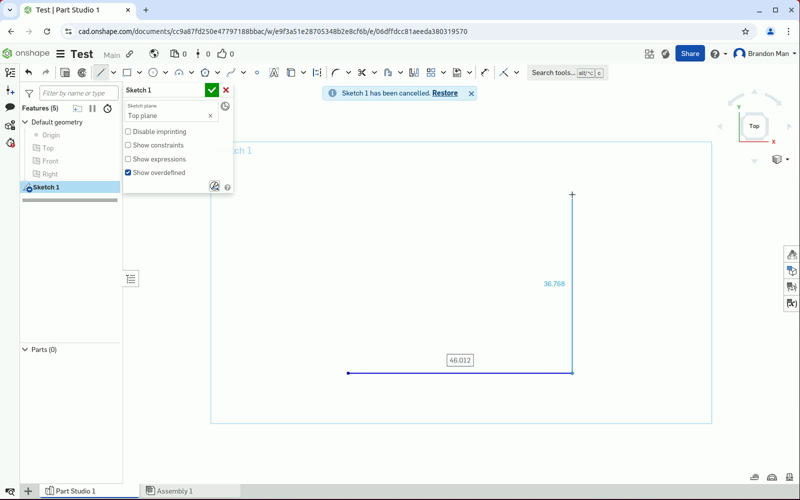
key_down(shift)
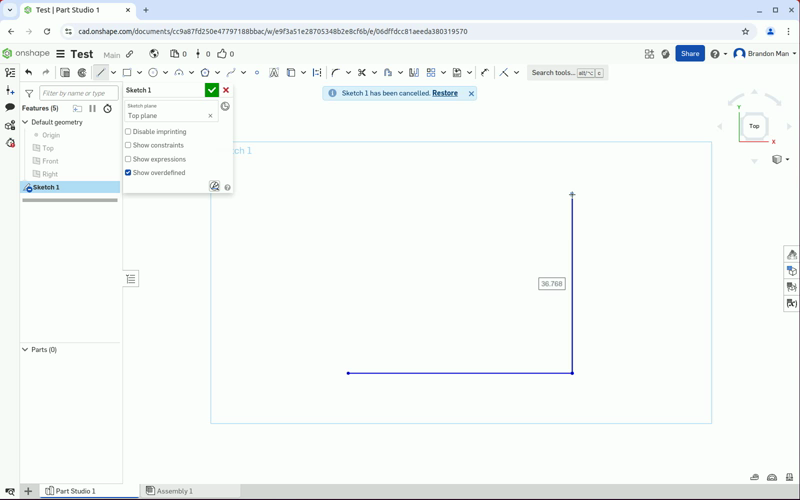
mouse_move(348, 194)
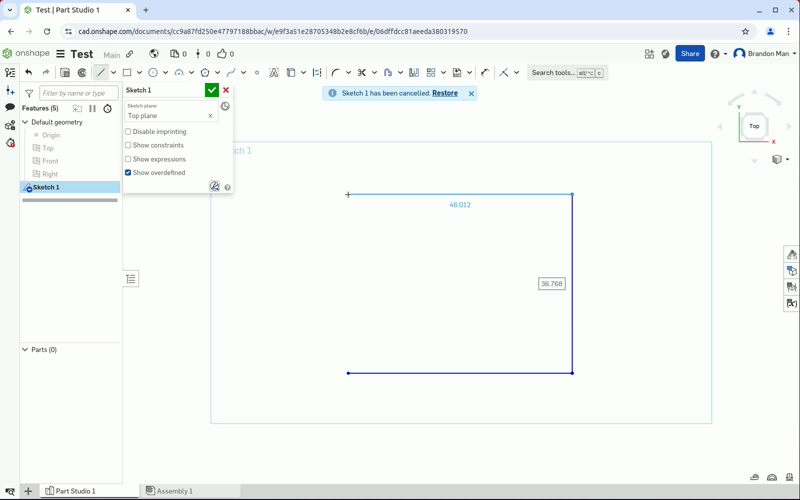
click(348, 194)
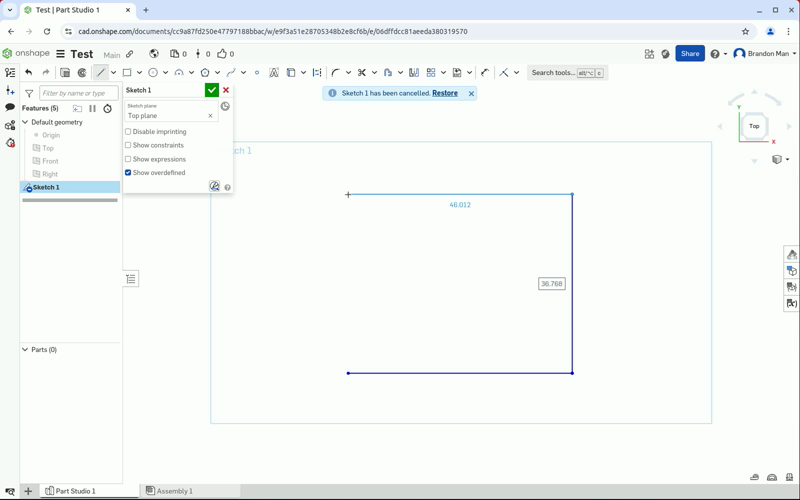
key_up(shift)
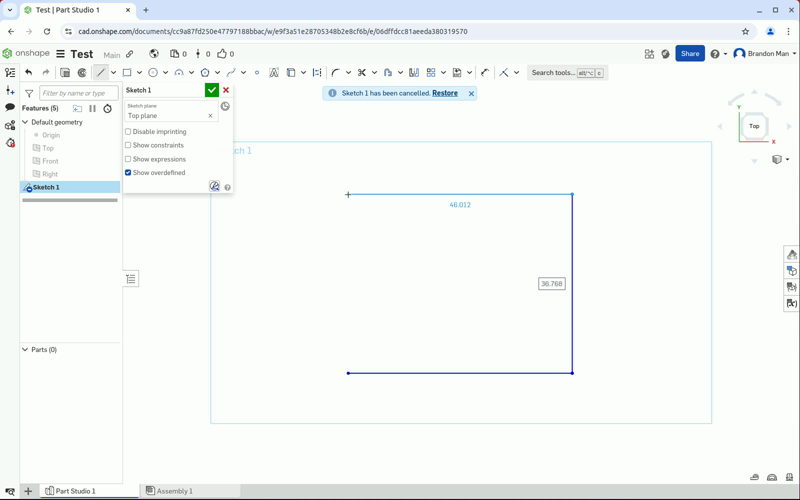
key_down(shift)
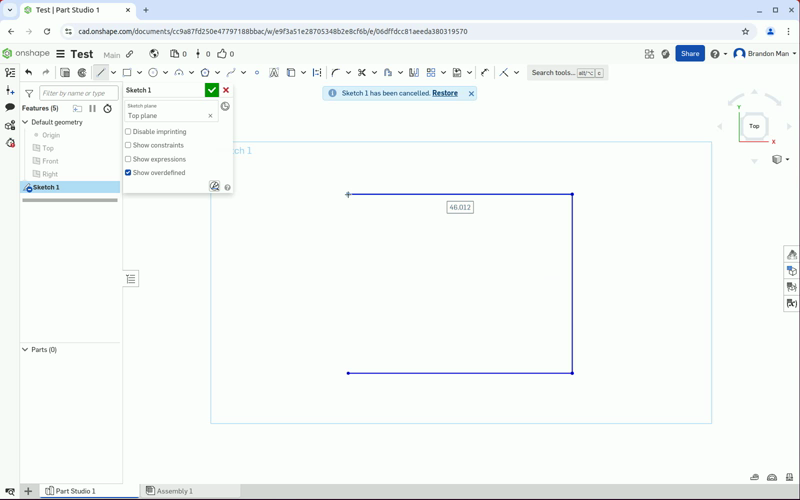
mouse_move(348, 373)
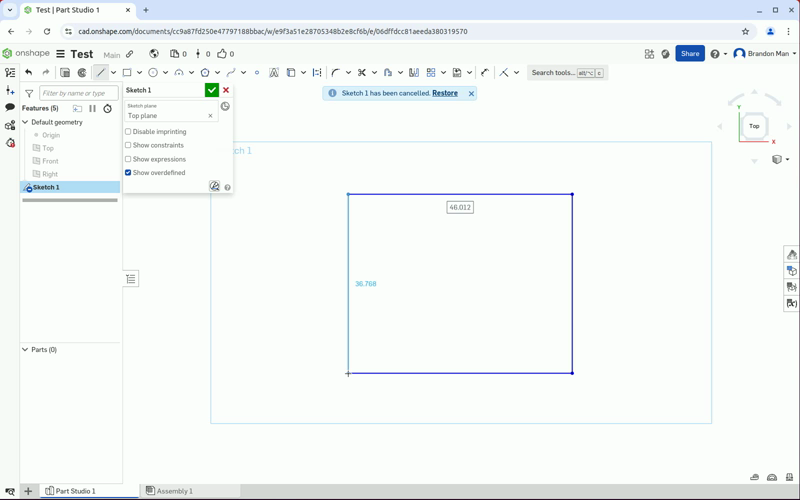
key_up(shift)
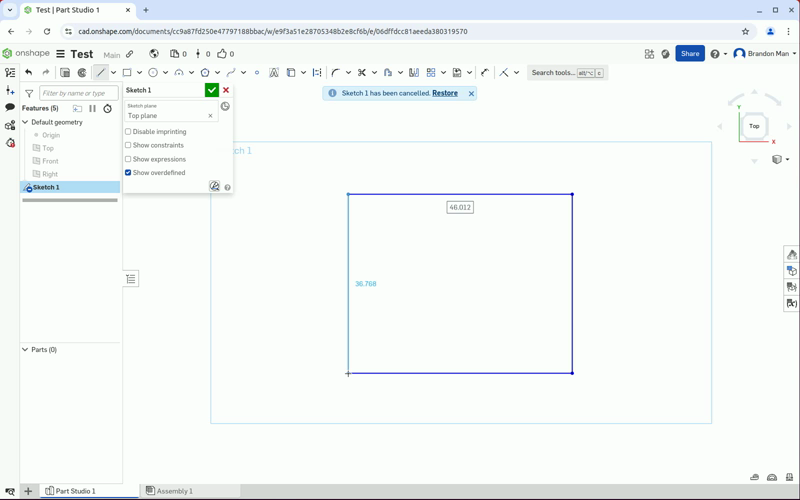
click(348, 373)
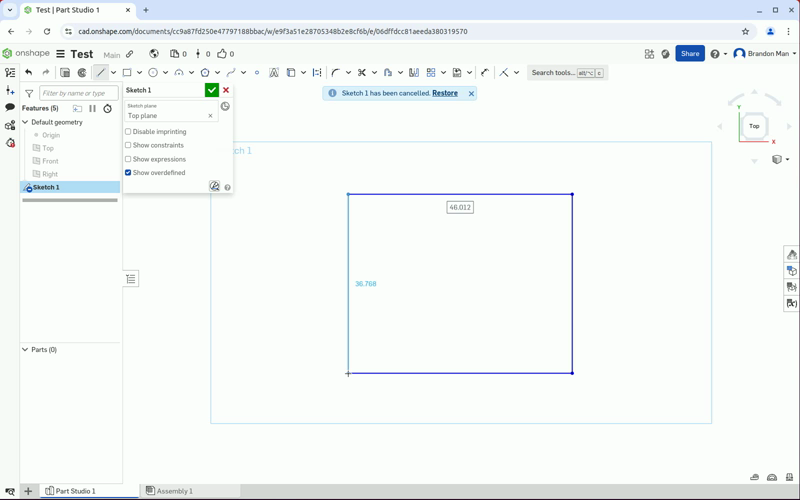
key(esc)
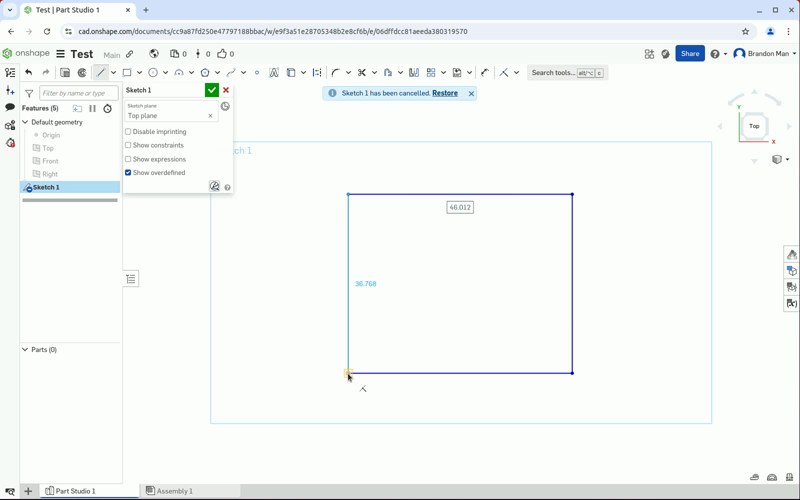
mouse_move(417, 223)
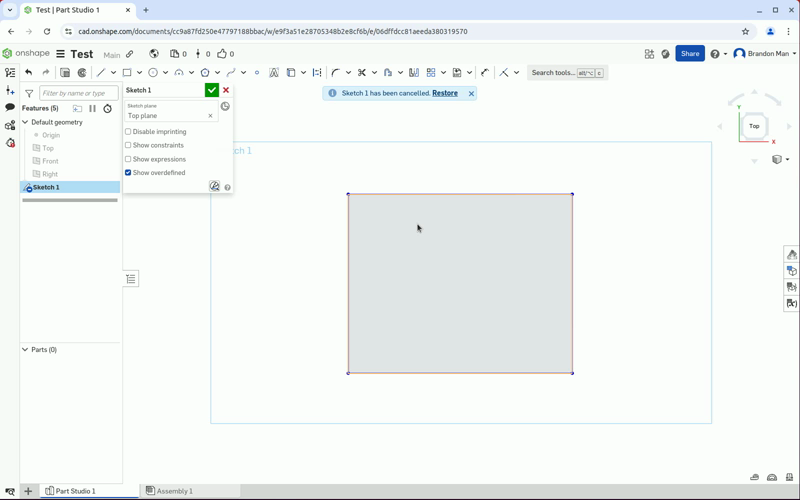
click(417, 223)
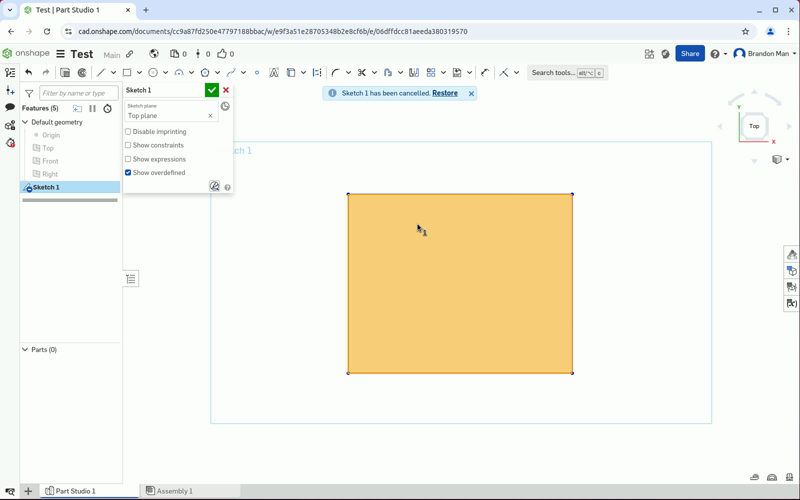
mouse_move(73, 352)
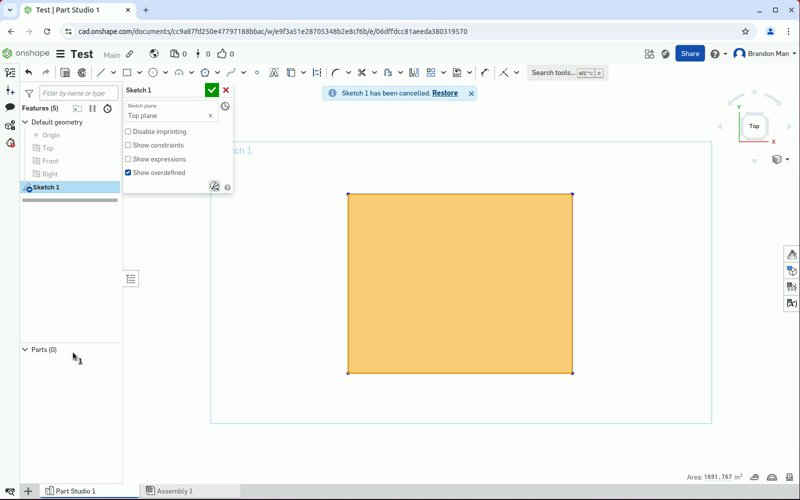
key(shift+y)
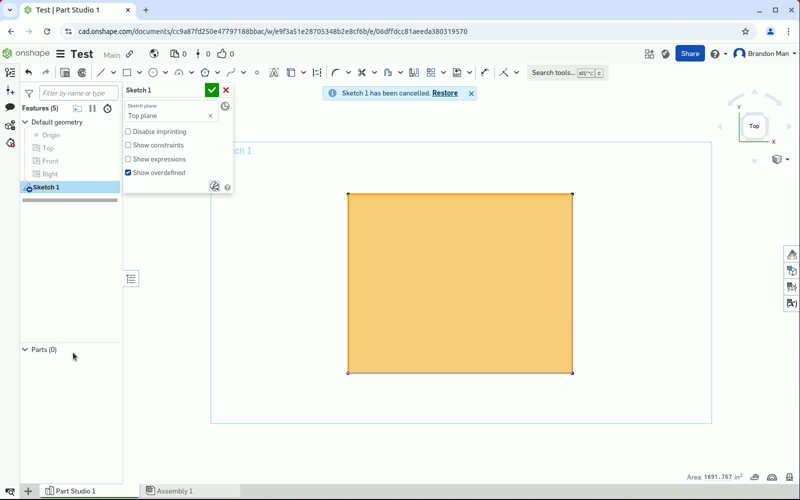
key(shift+e)
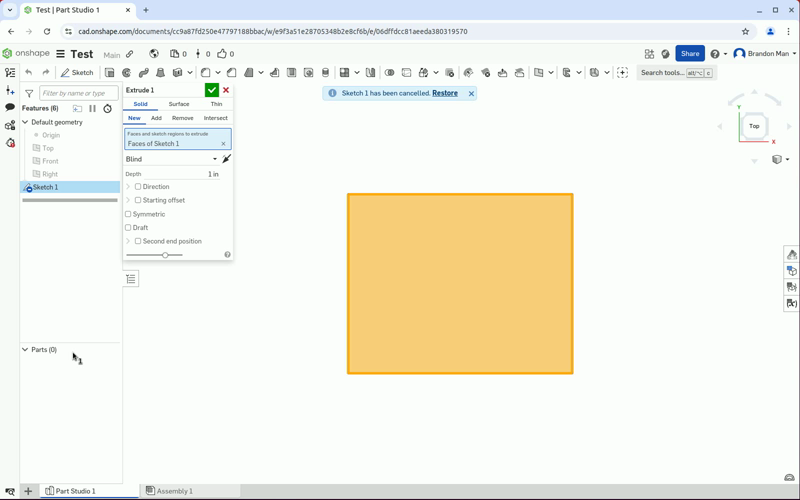
mouse_move(143, 106)
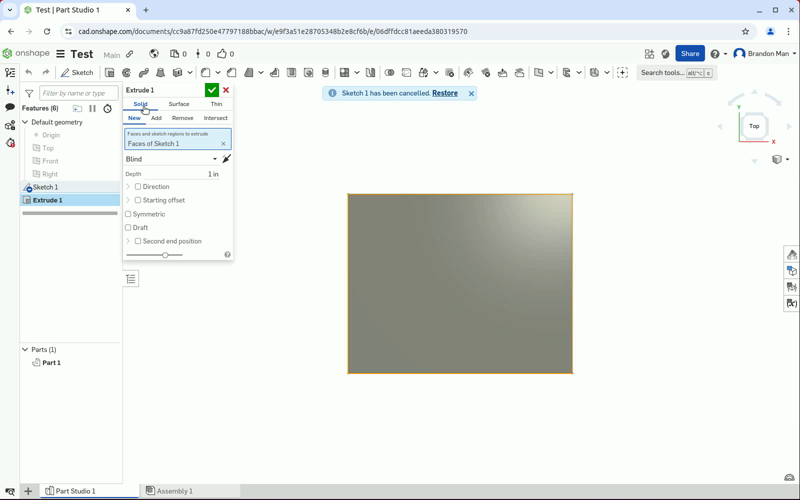
click(143, 106)
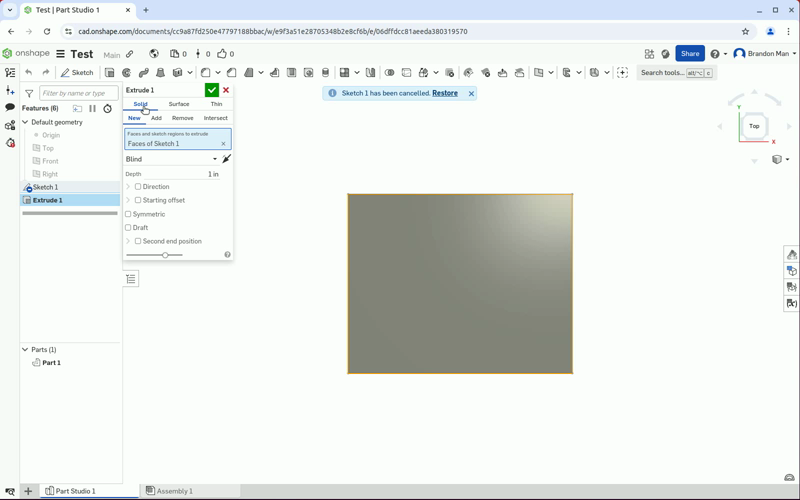
mouse_move(137, 120)
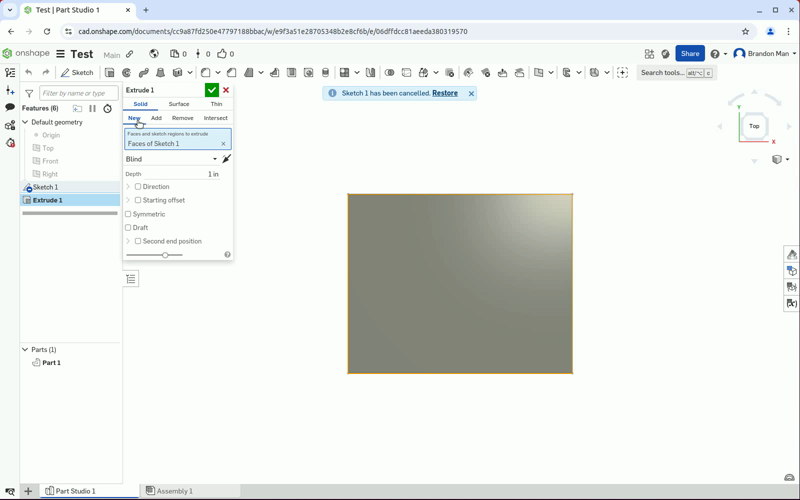
click(137, 120)
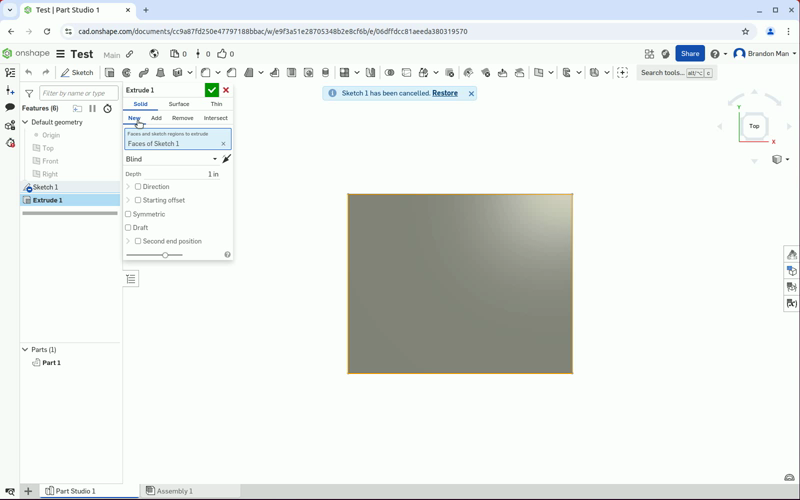
key(tab, 4)
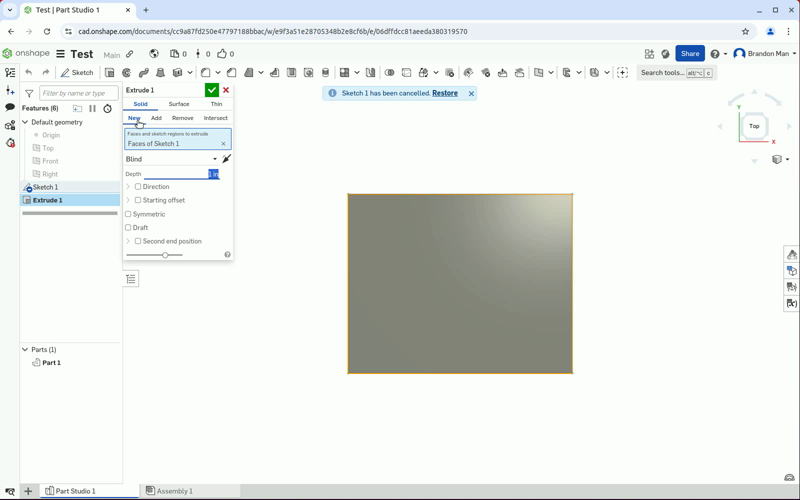
text(2.407)
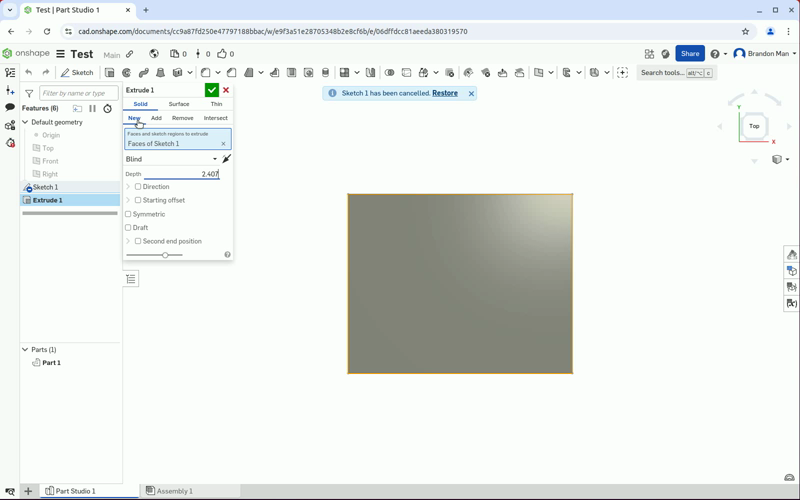
key(enter)
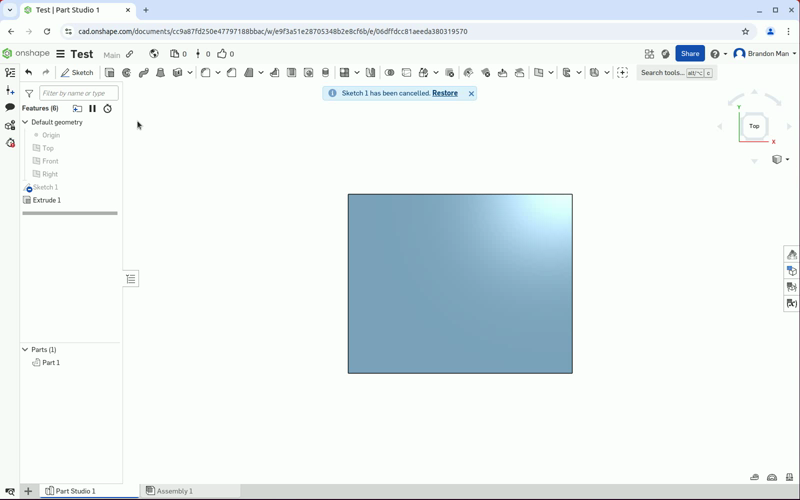
key(shift+h)
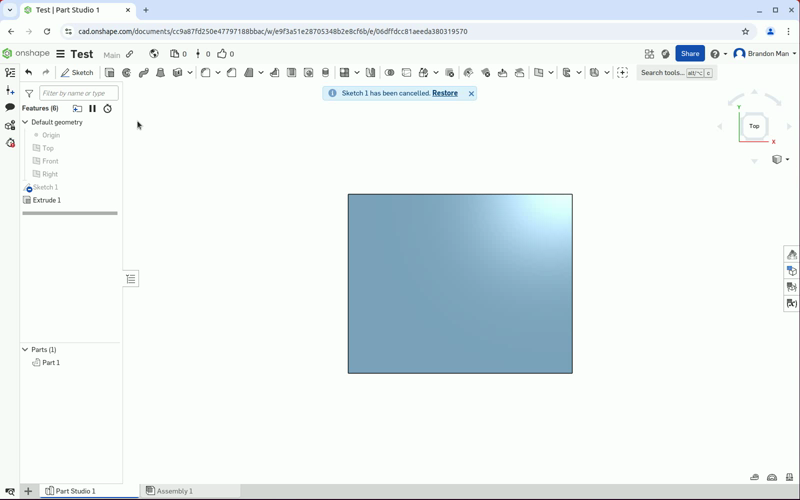
key(shift+h)
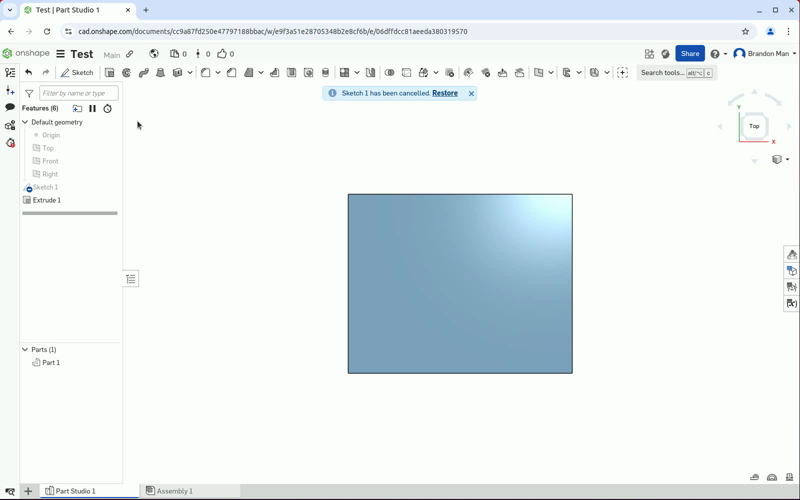
mouse_move(73, 189)
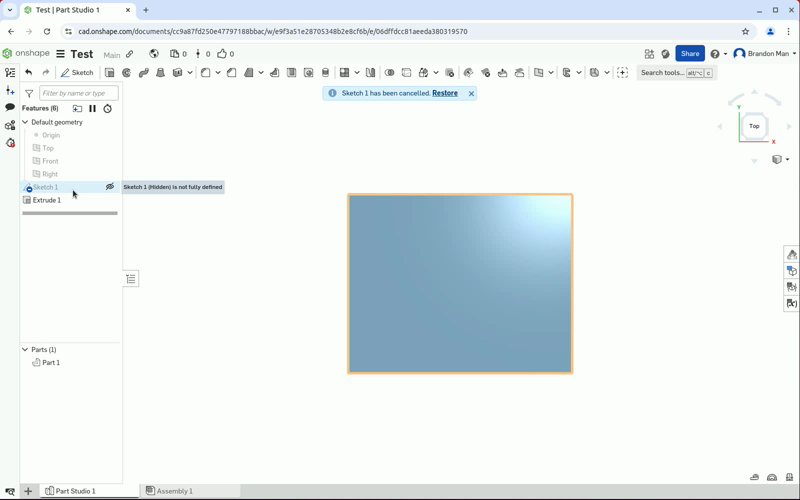
click(73, 189)
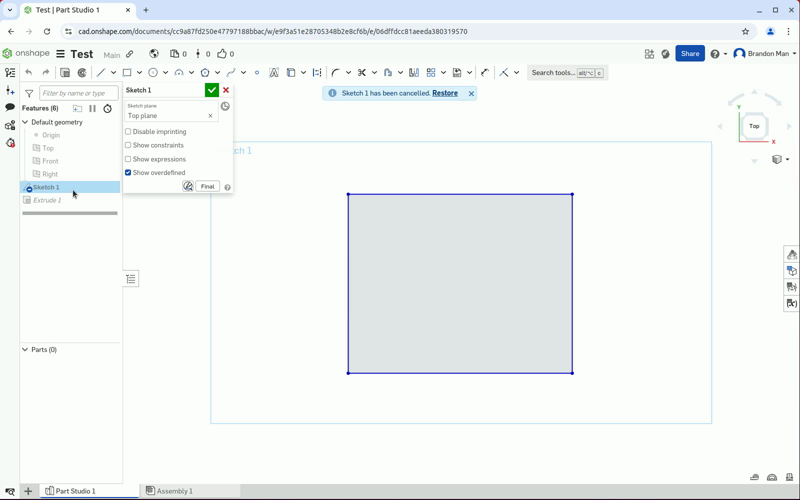
mouse_move(229, 92)
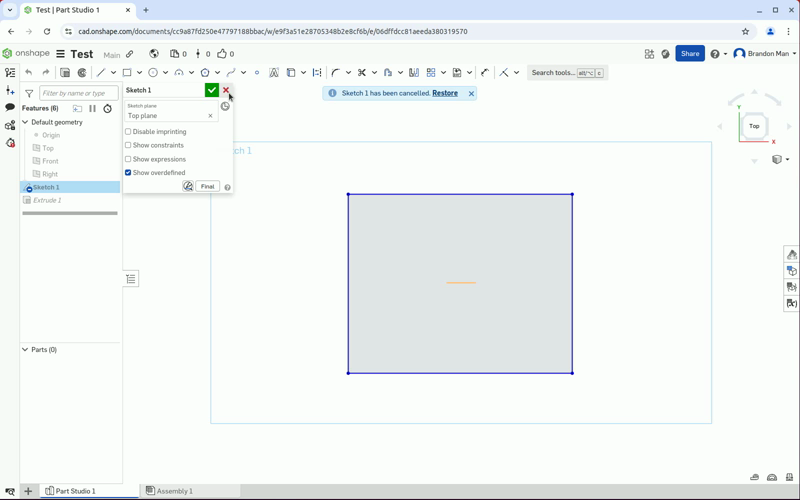
click(229, 92)
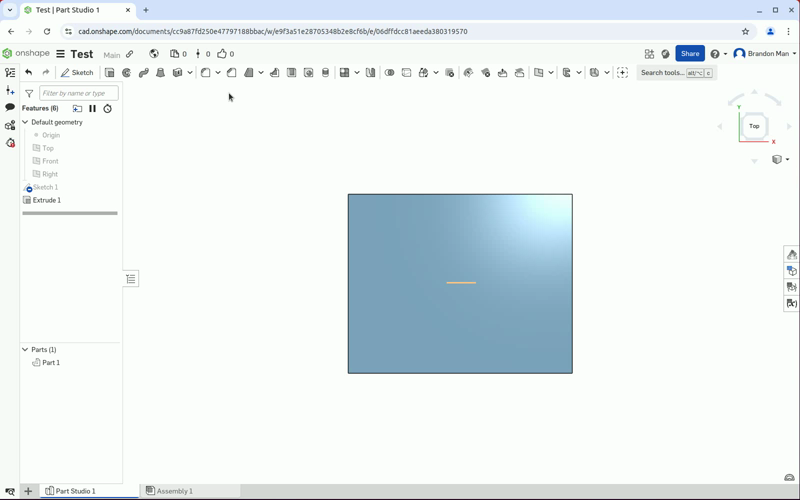
mouse_move(541, 75)
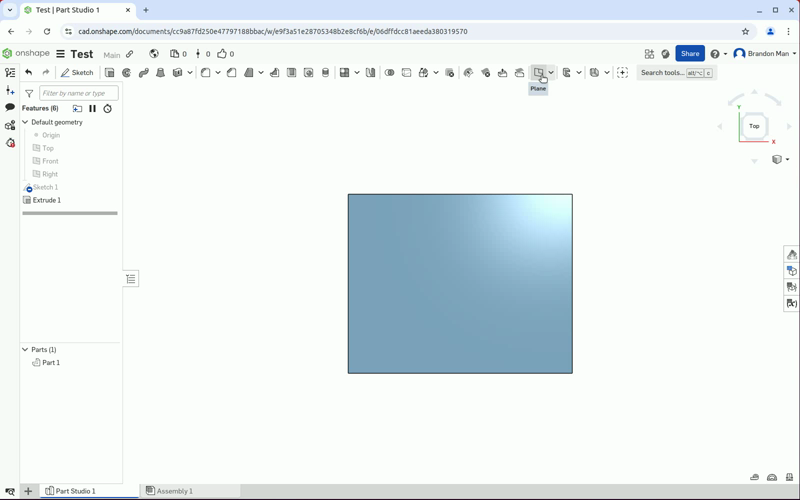
click(541, 75)
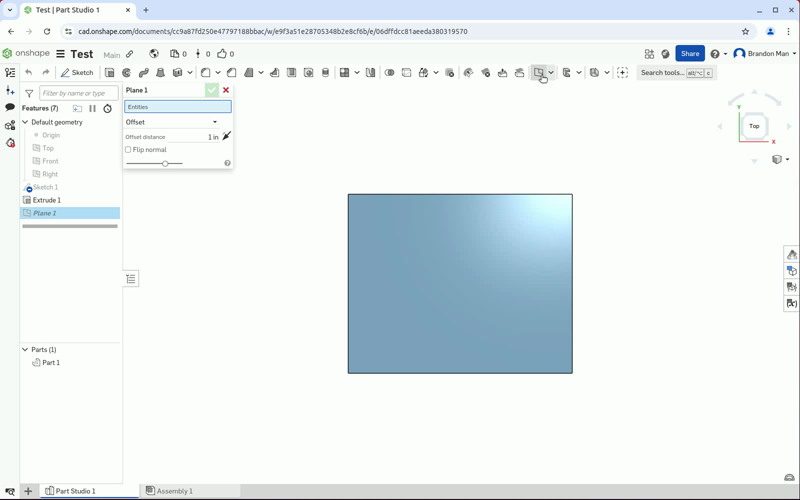
mouse_move(73, 150)
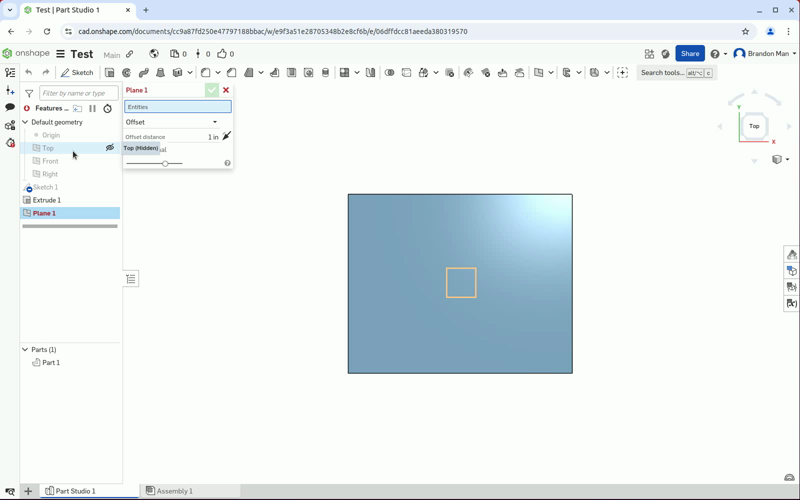
click(73, 150)
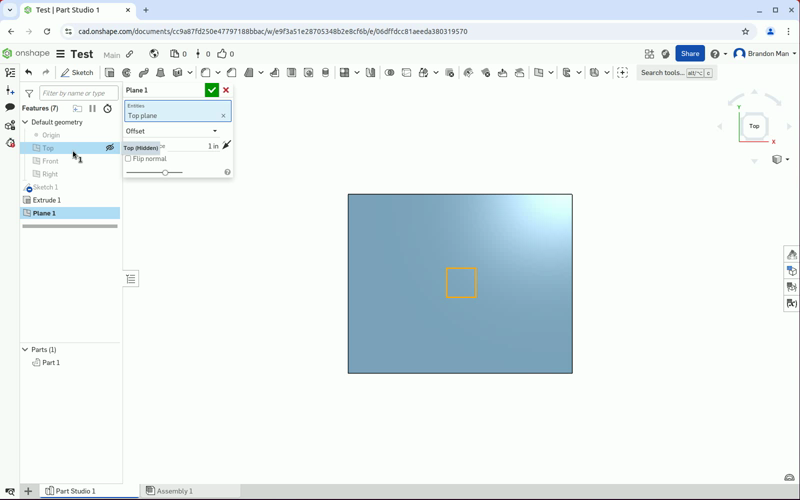
key(tab, 2)
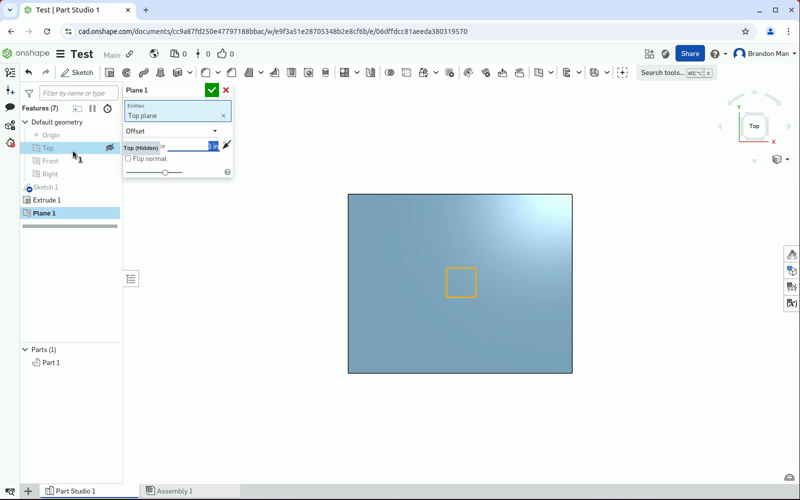
text(2.403)
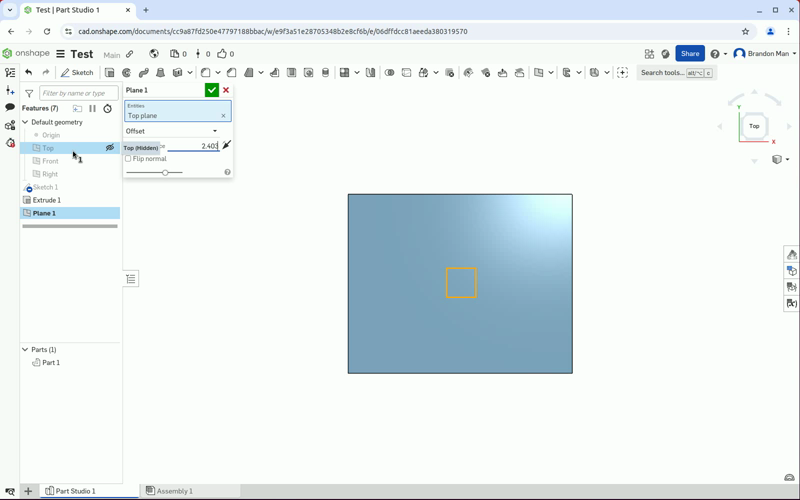
key(enter, 2)
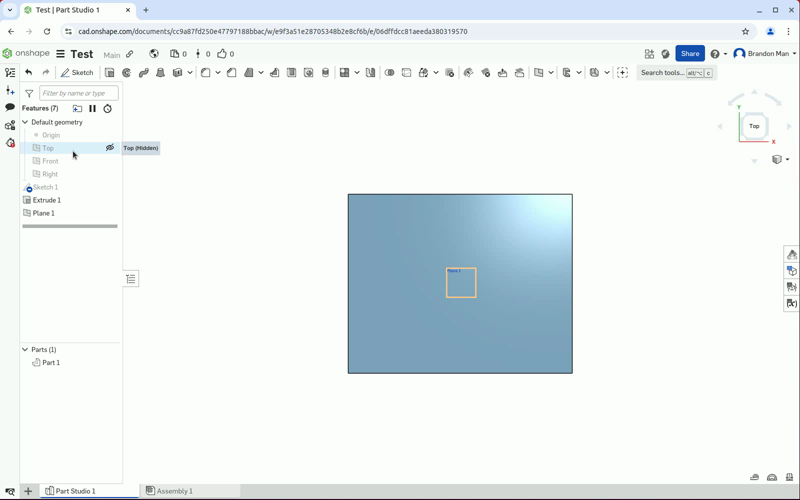
key(shift+s)
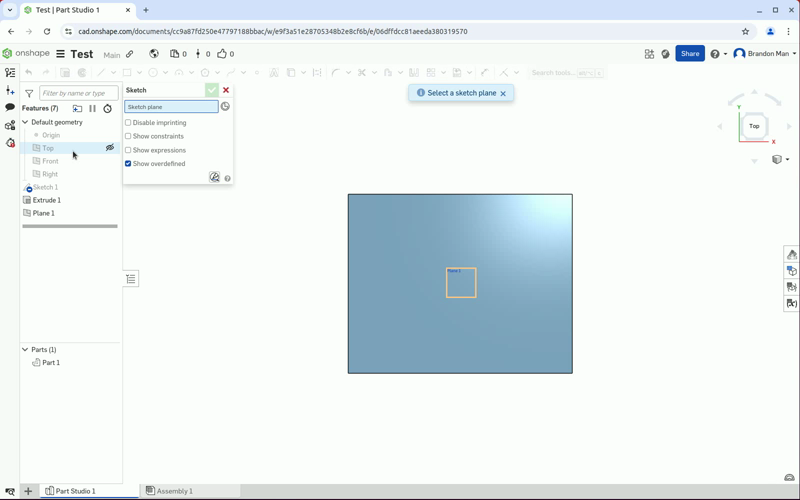
mouse_move(73, 215)
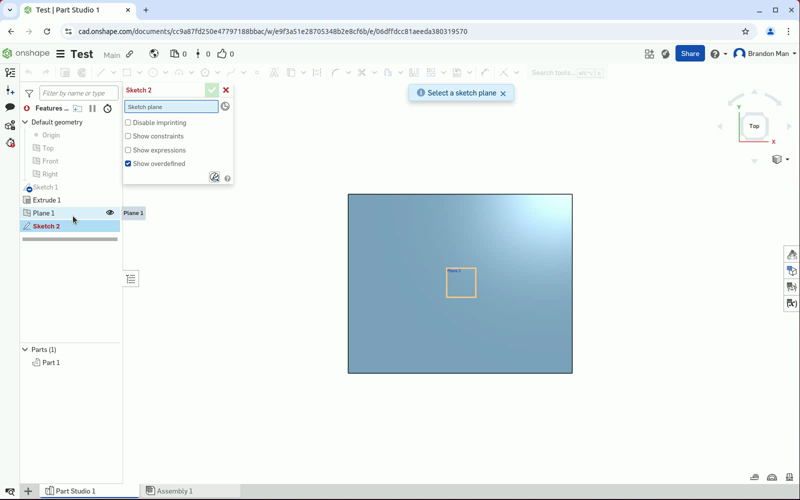
click(73, 215)
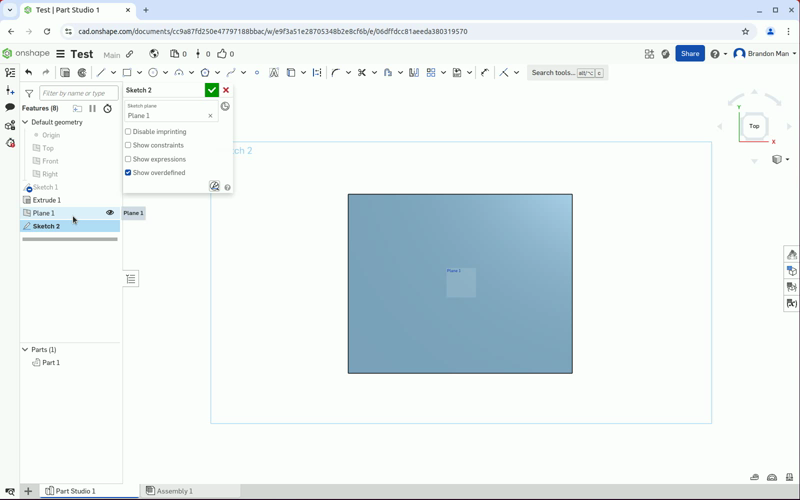
mouse_move(73, 352)
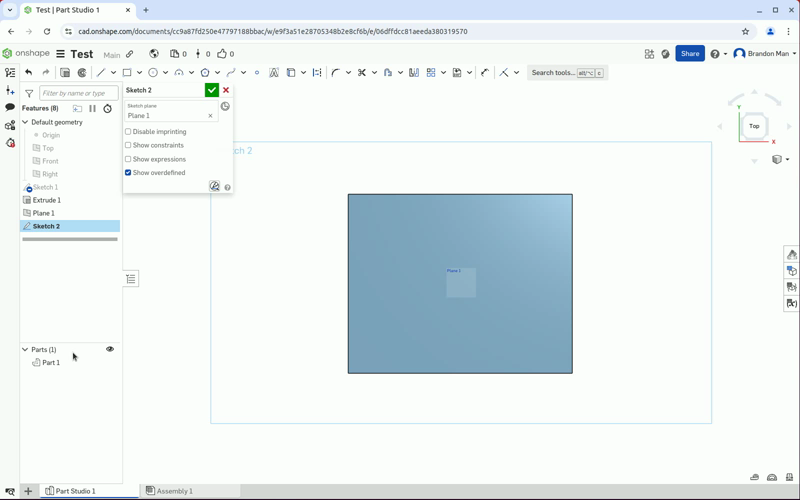
key(y)
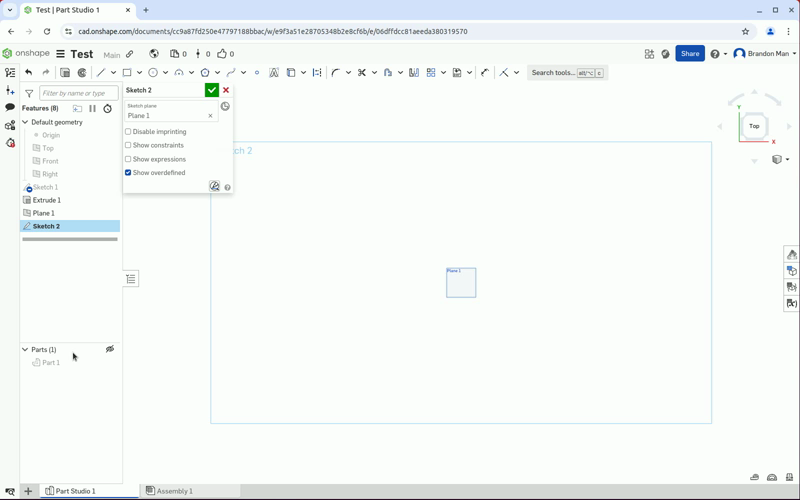
key(c)
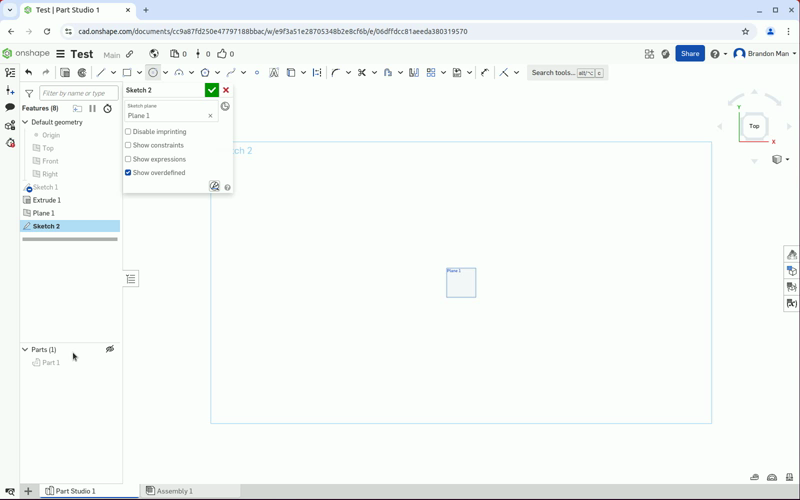
key_down(shift)
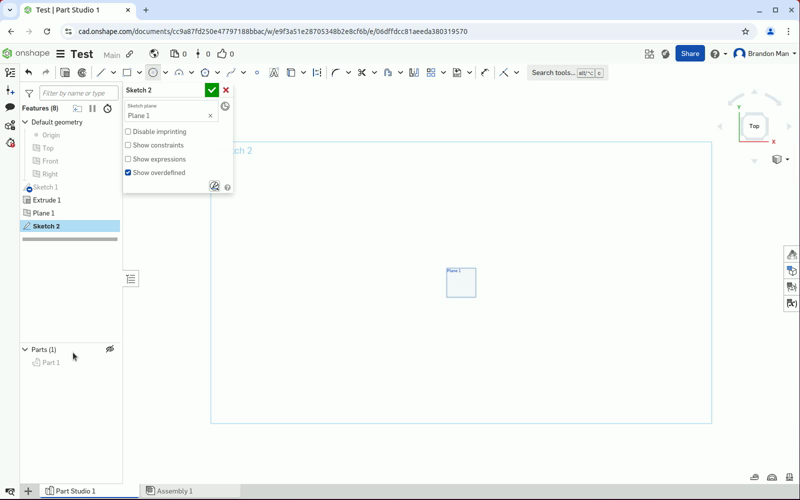
mouse_move(461, 282)
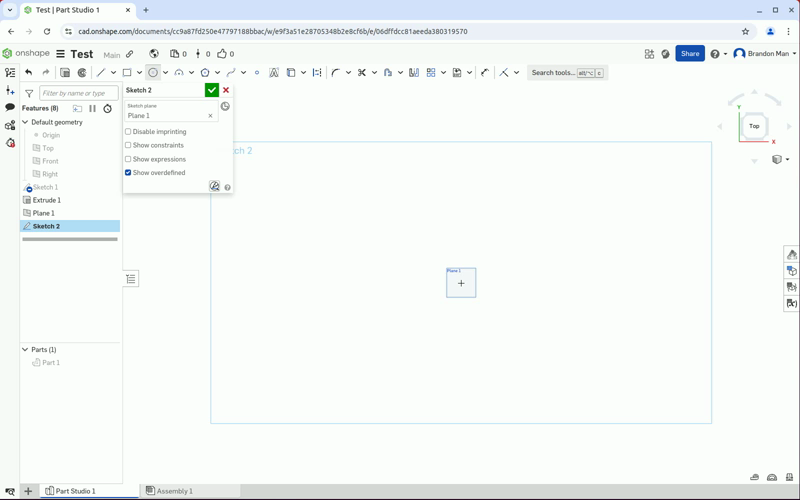
click(461, 282)
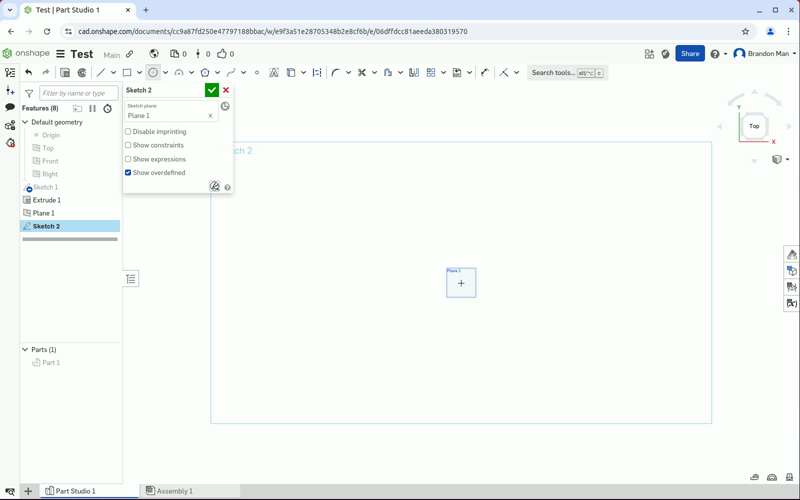
key_up(shift)
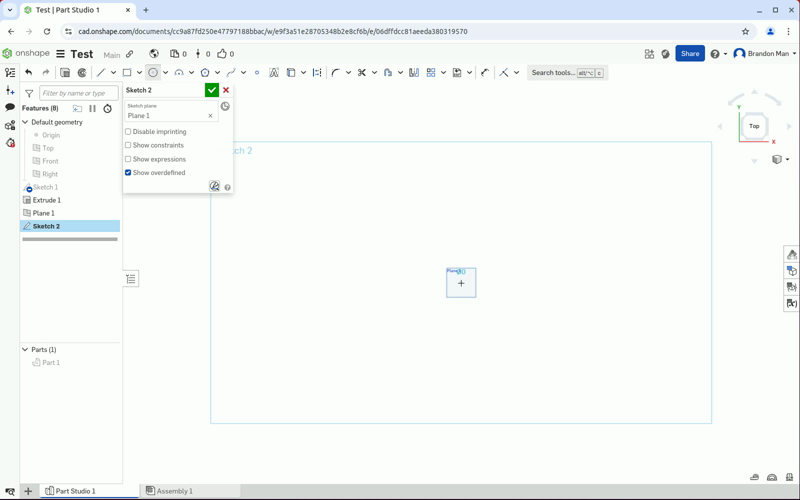
mouse_move(519, 282)
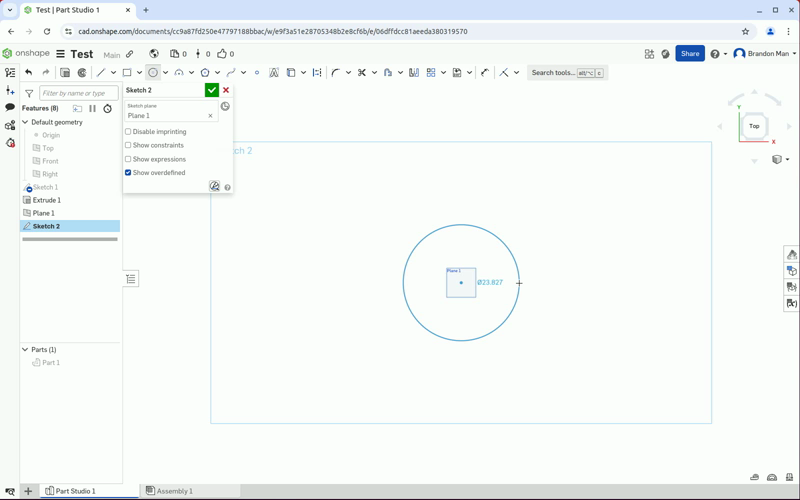
click(519, 282)
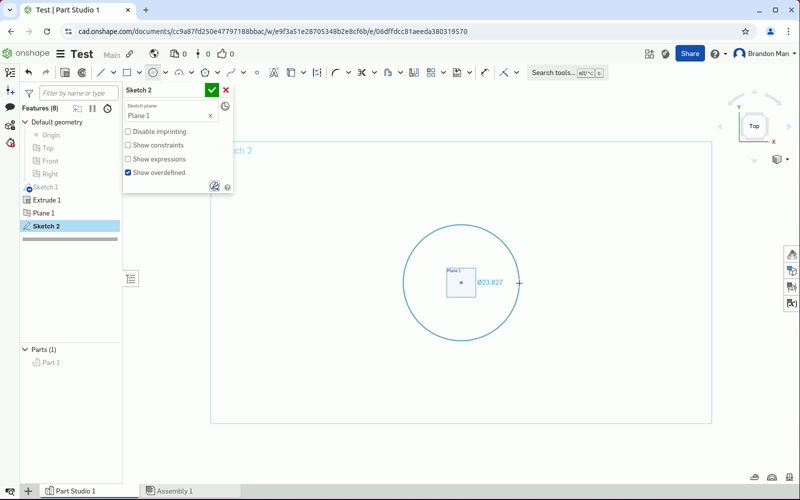
key(esc)
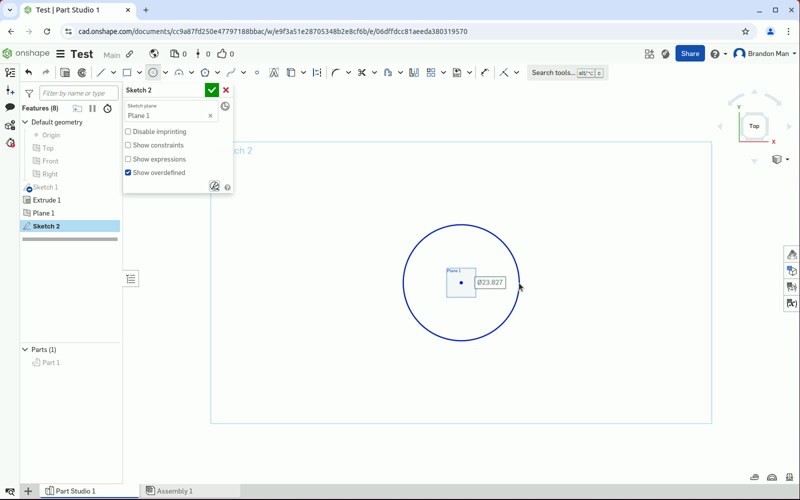
mouse_move(482, 264)
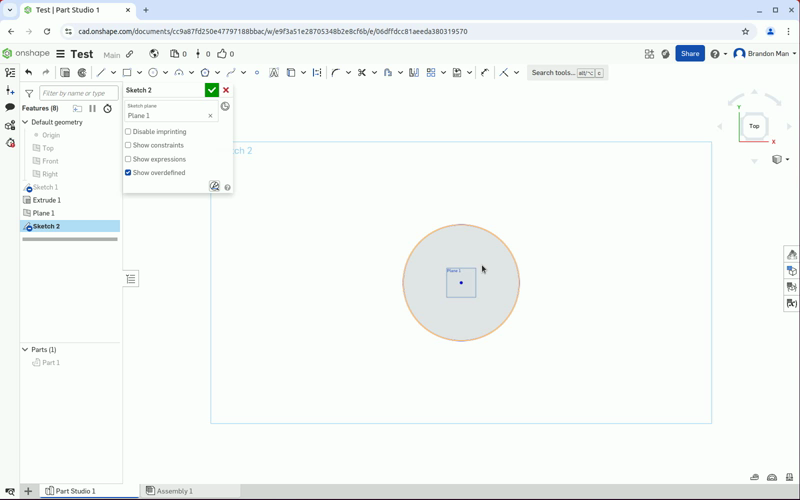
click(482, 264)
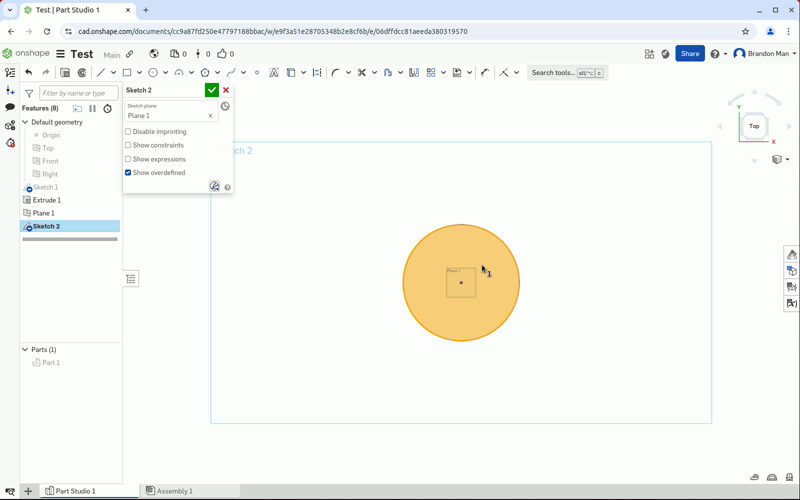
mouse_move(73, 352)
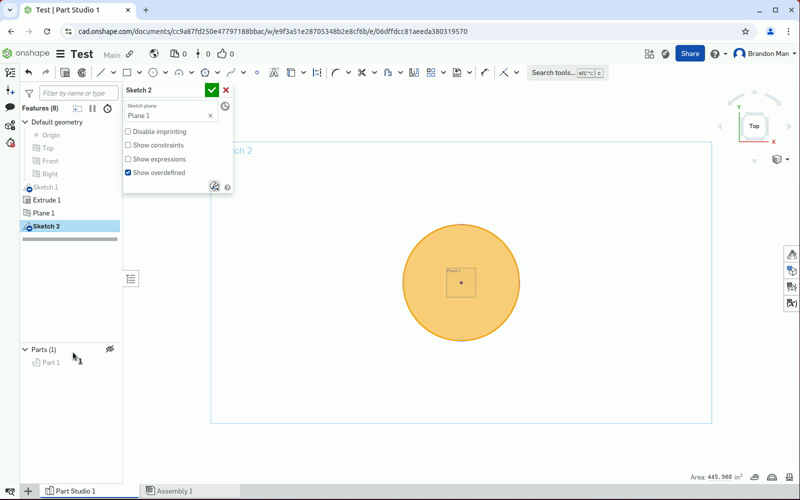
key(shift+y)
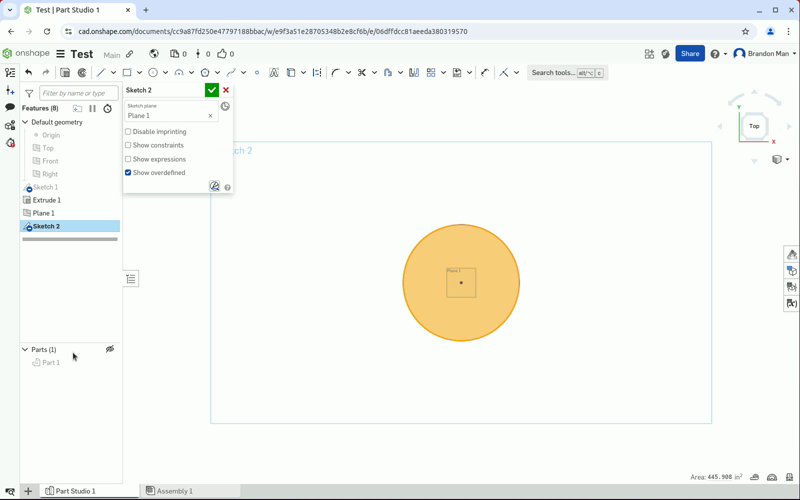
key(shift+e)
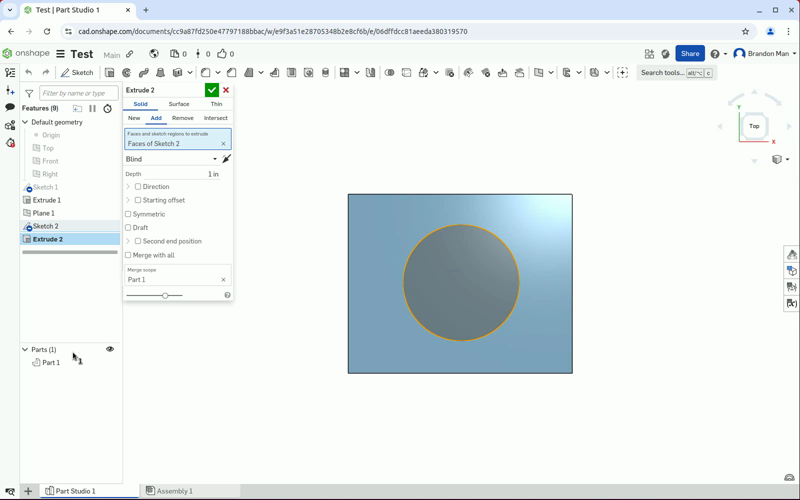
mouse_move(143, 106)
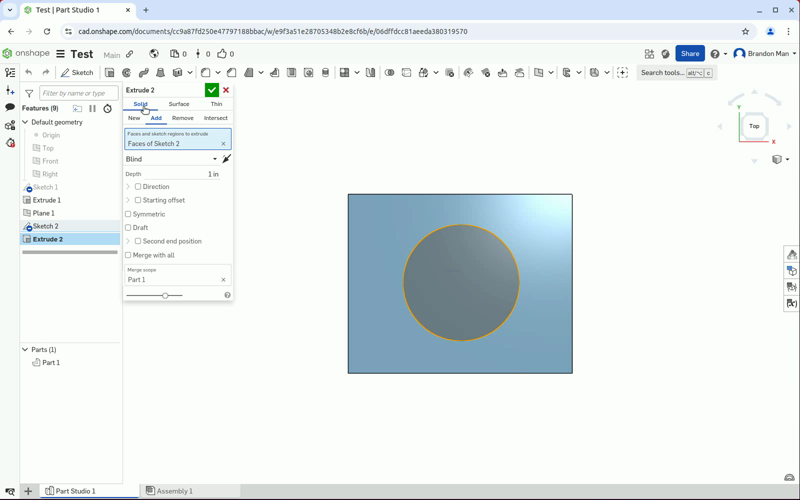
click(143, 106)
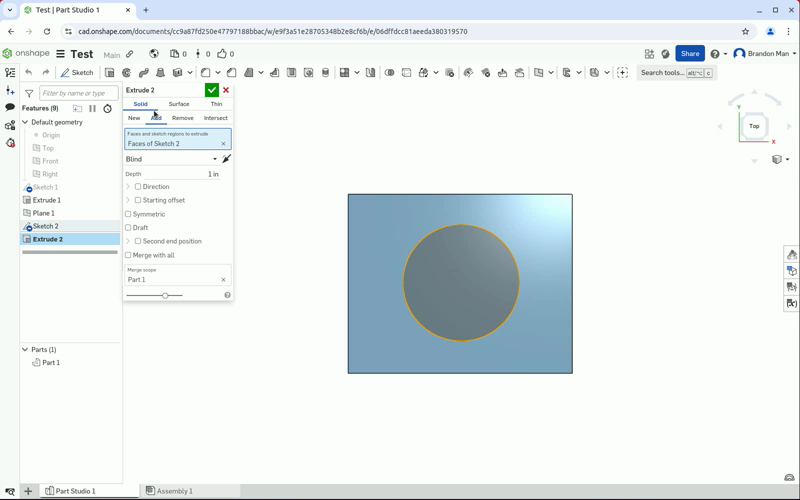
mouse_move(186, 120)
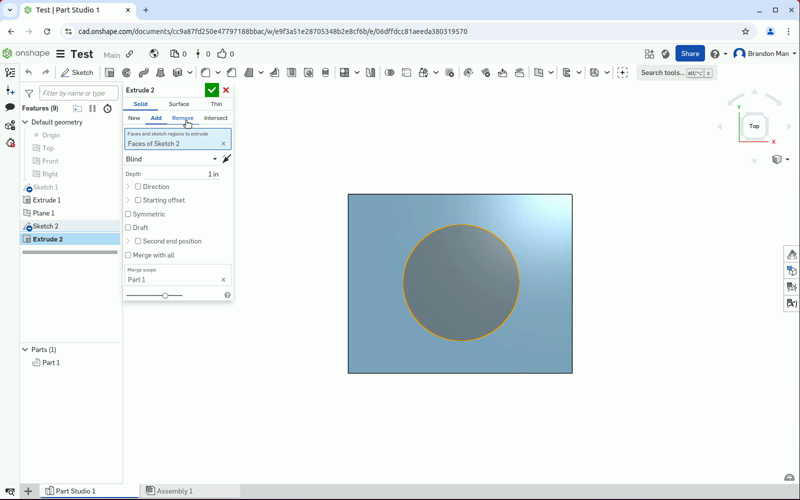
click(186, 120)
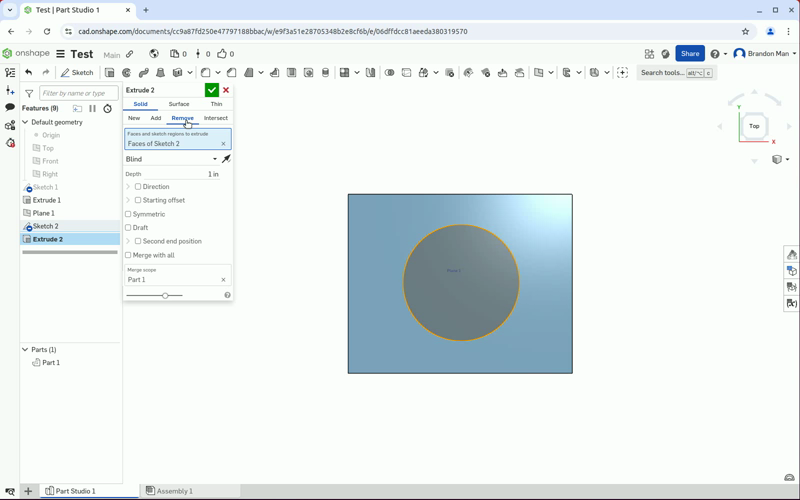
key(tab, 4)
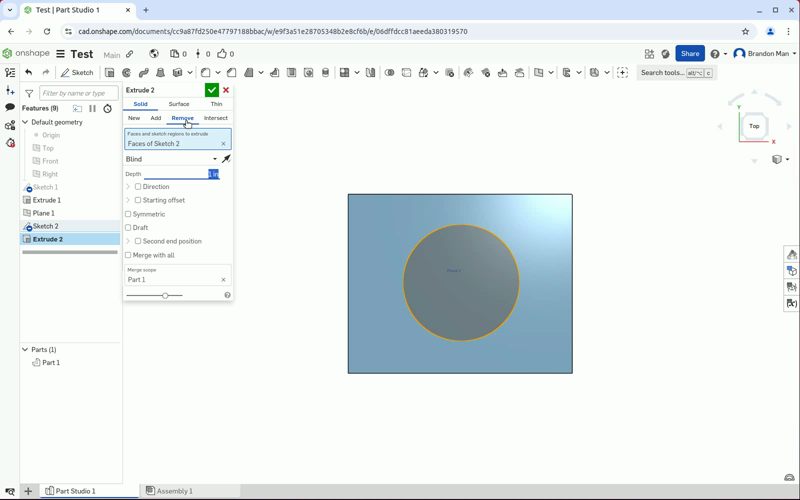
text(0.963)
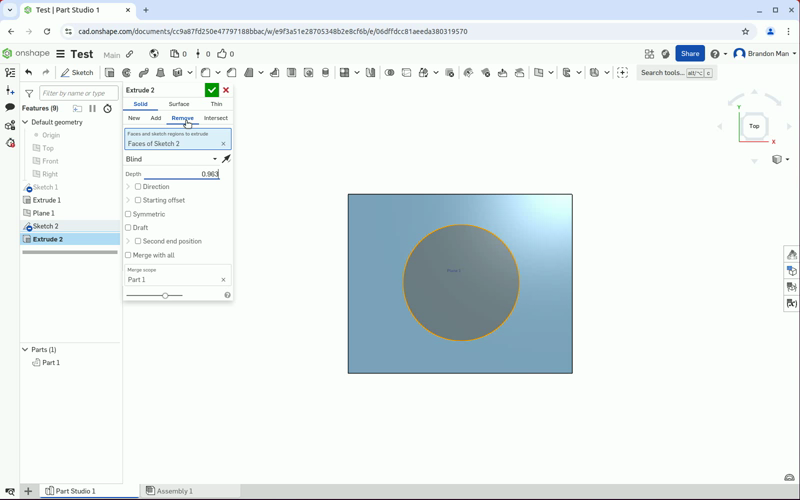
key(tab, 6)
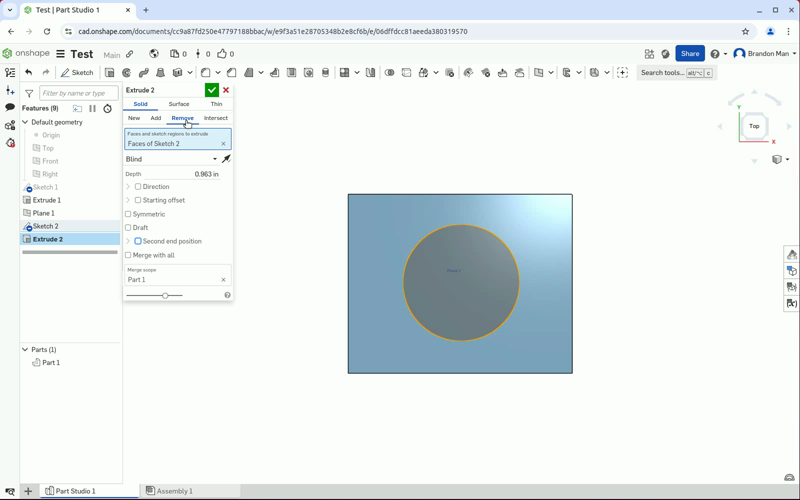
key(space)
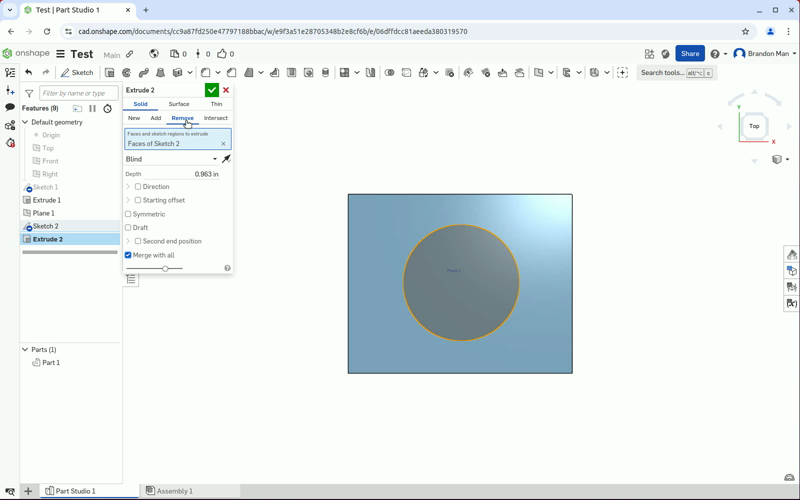
key(enter)
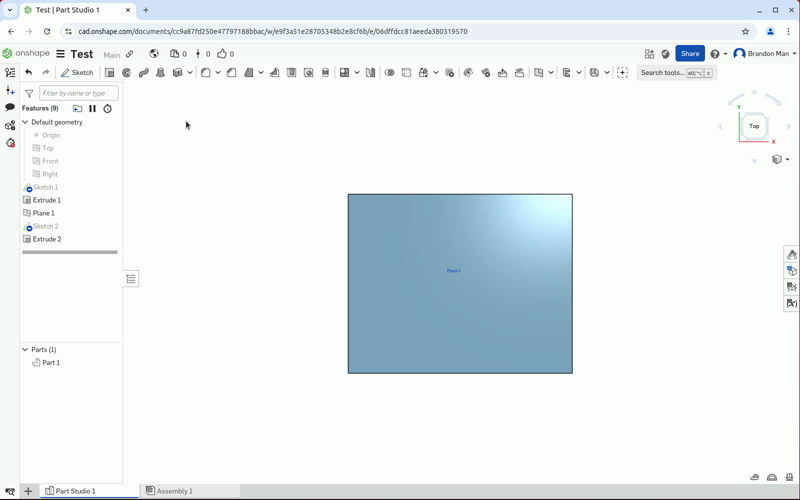
key(shift+h)
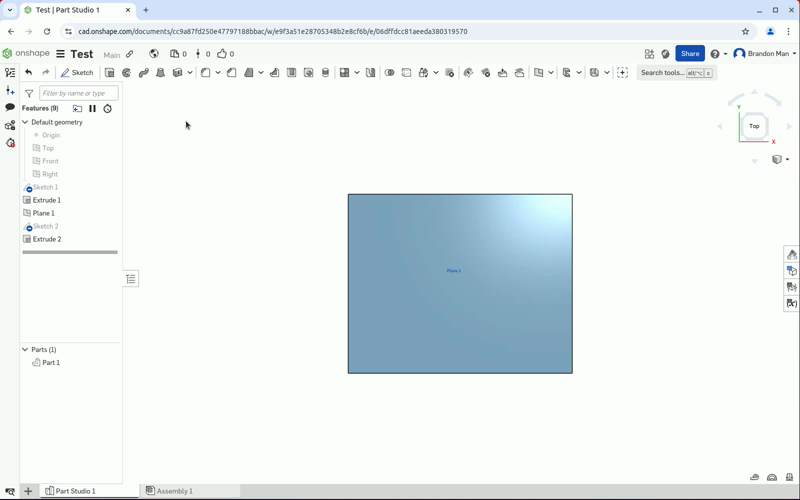
key(shift+h)
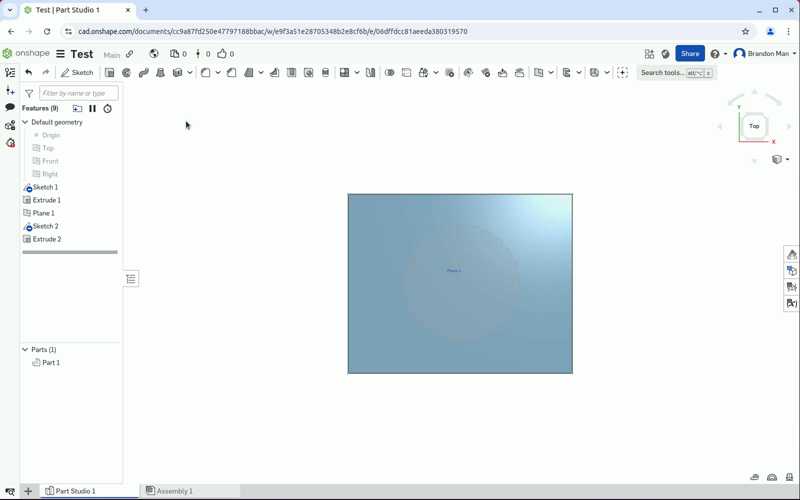
key(shift+7)
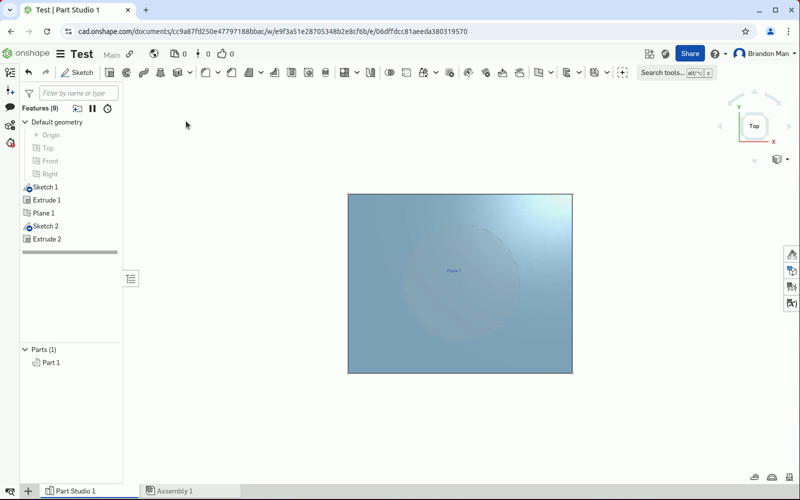
key(up, 3)
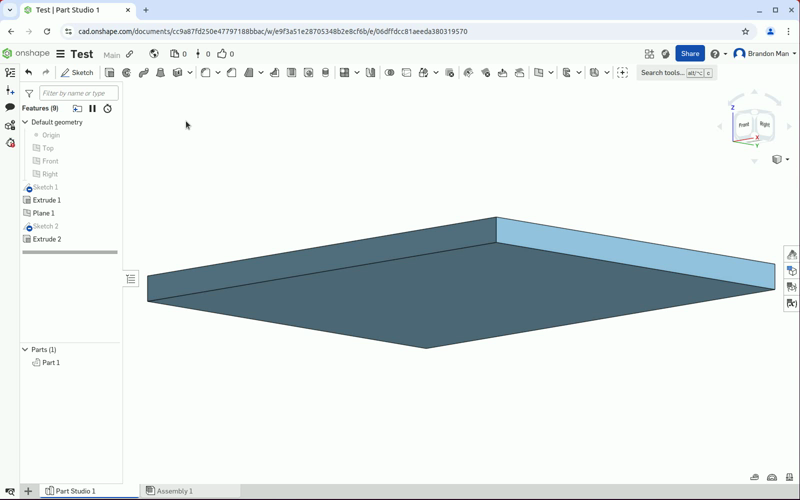
key(left, 3)
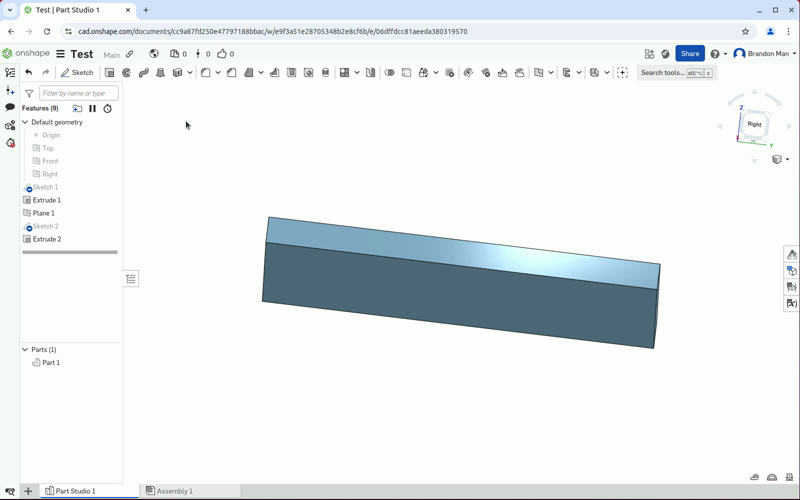
key(right, 3)
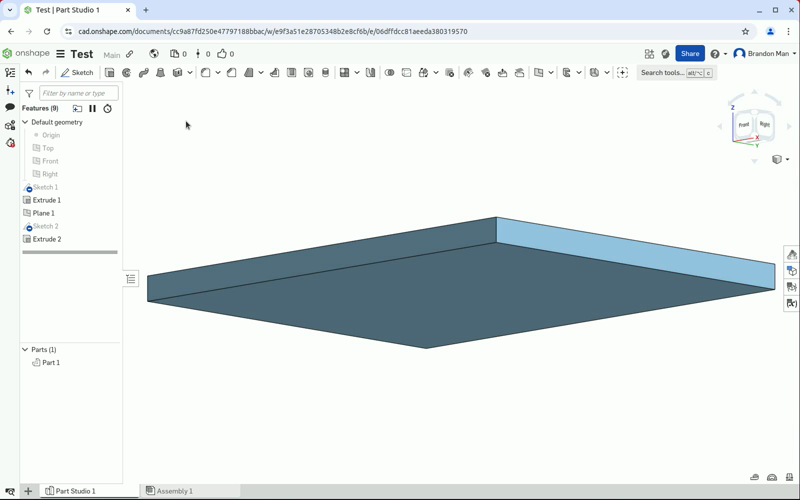
key(down, 3)
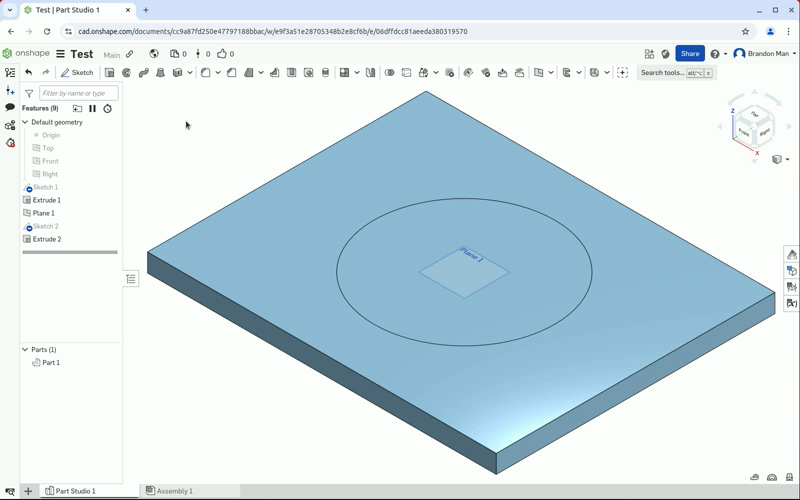
mouse_move(73, 189)
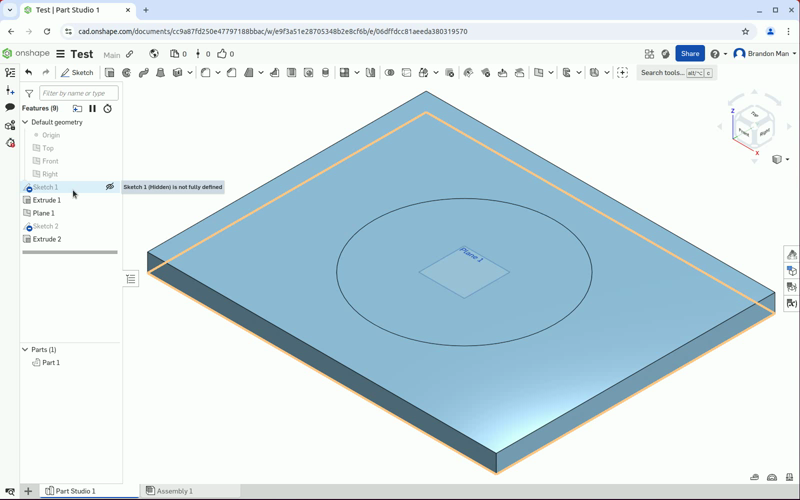
click(73, 189)